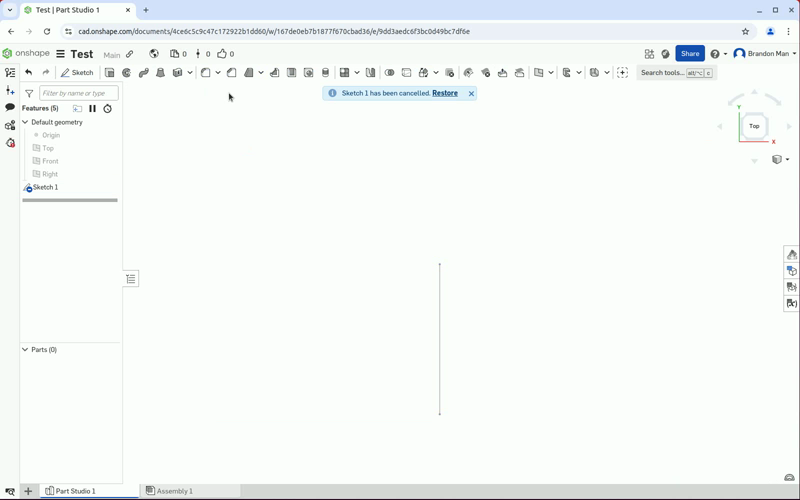
key(shift+h)
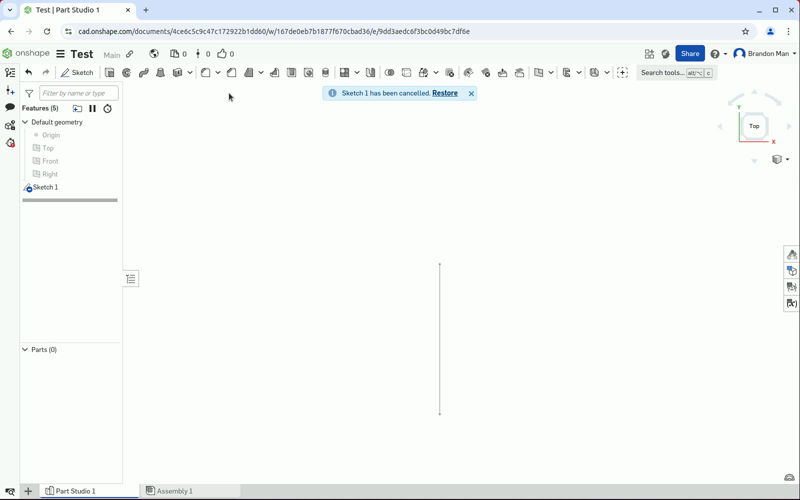
key(shift+s)
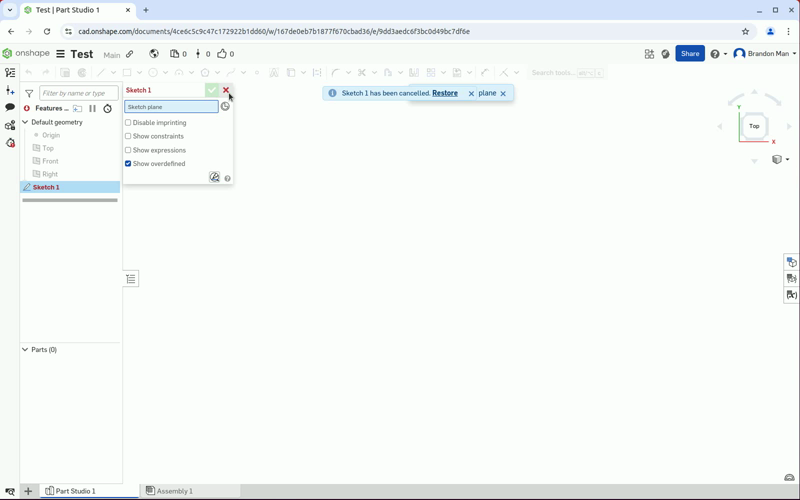
mouse_move(73, 150)
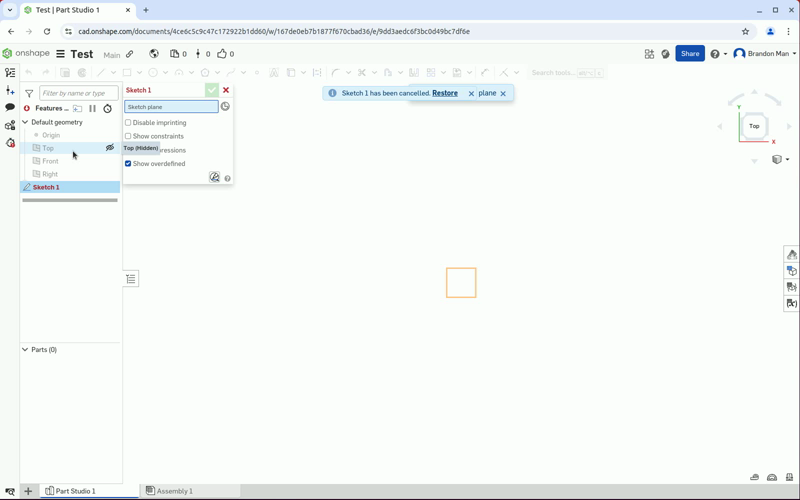
click(73, 150)
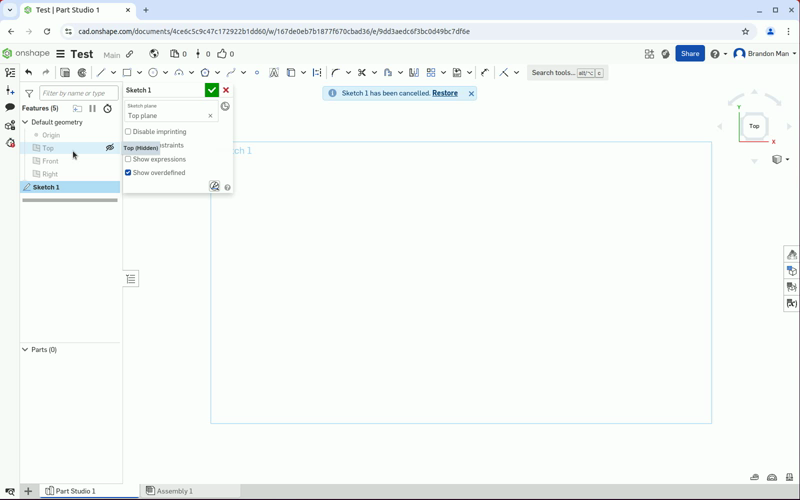
mouse_move(73, 352)
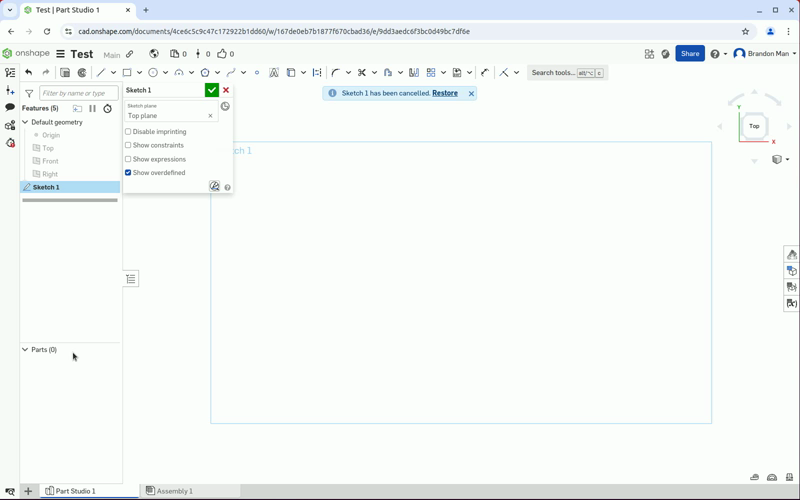
key(y)
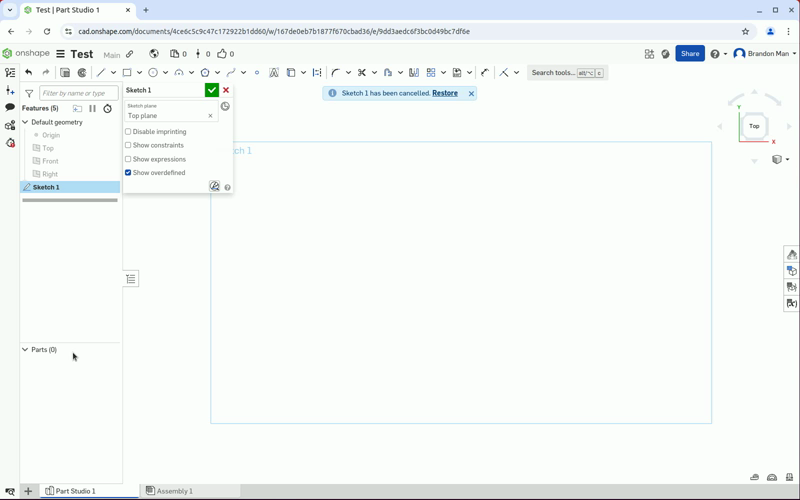
key(l)
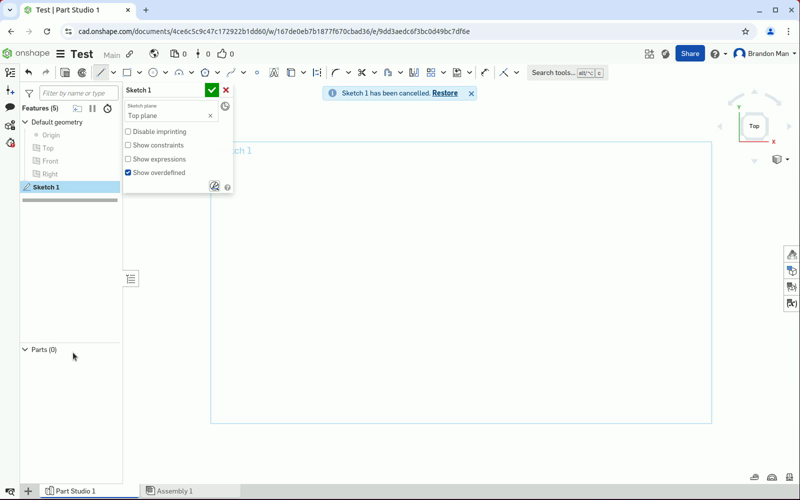
key_down(shift)
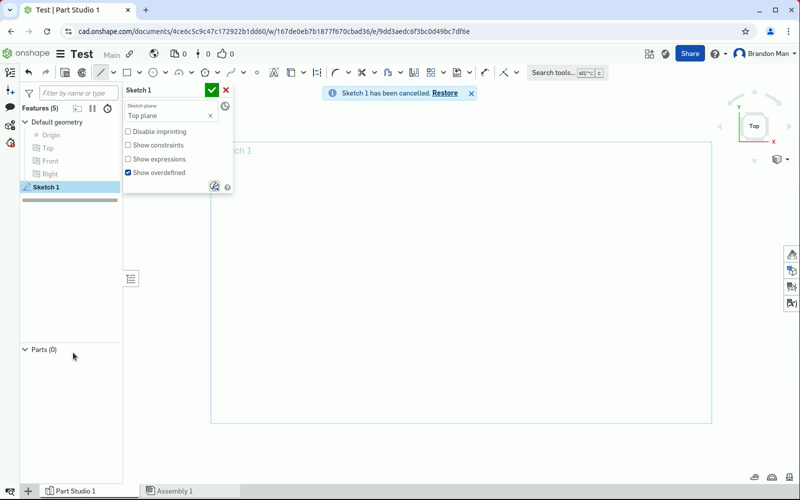
mouse_move(348, 339)
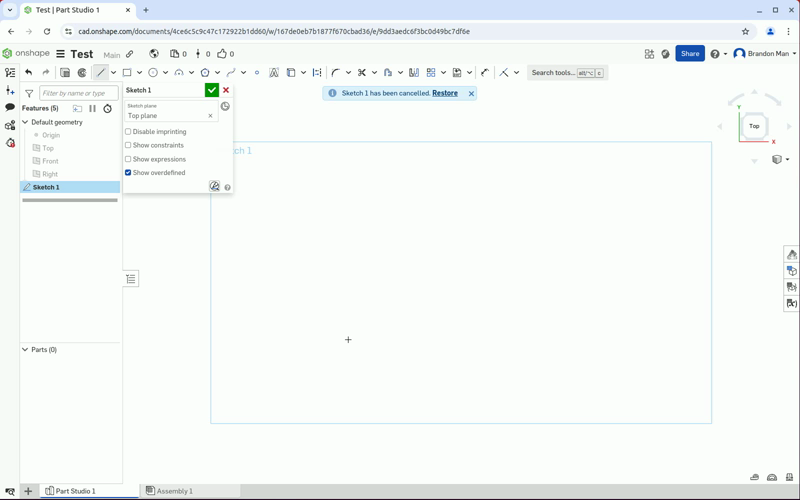
click(348, 339)
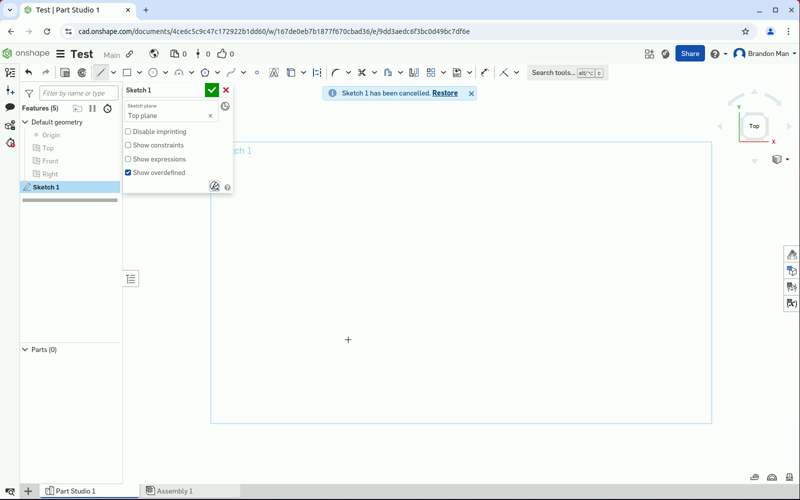
key_up(shift)
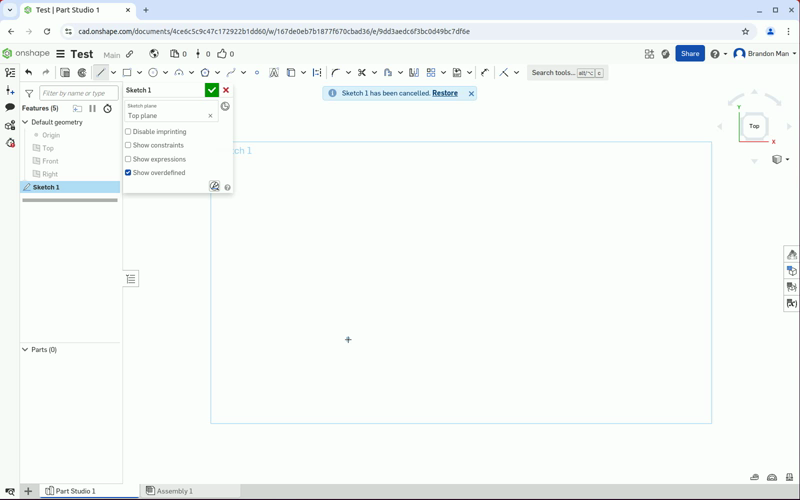
key_down(shift)
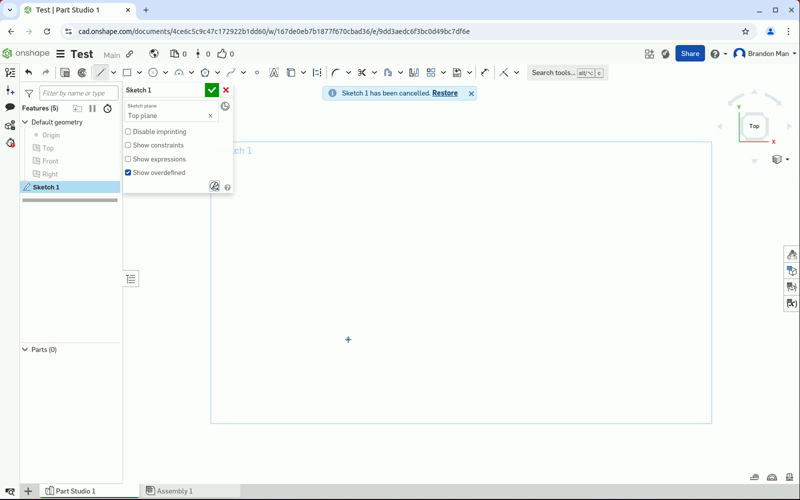
mouse_move(572, 339)
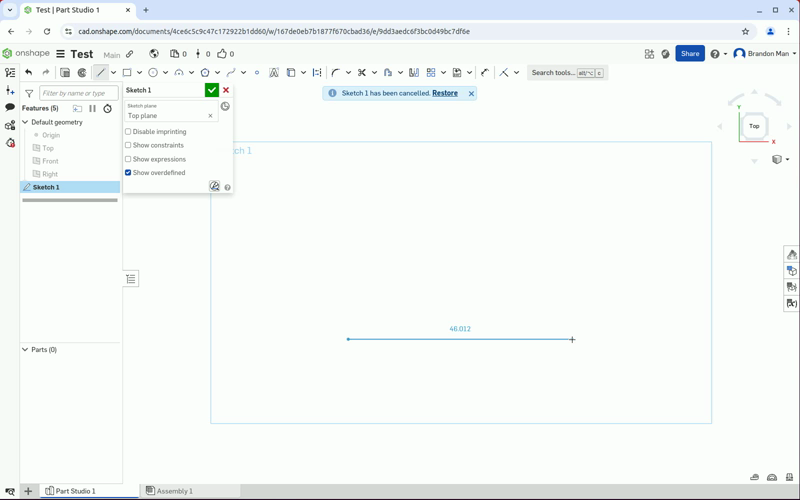
click(572, 339)
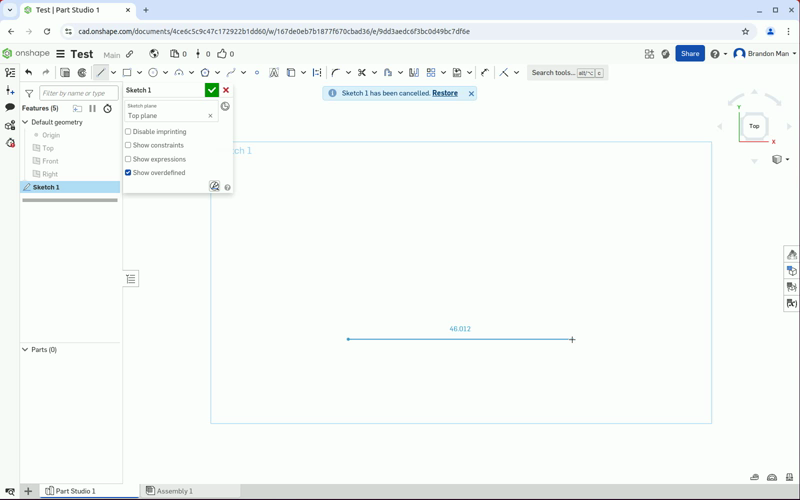
key_up(shift)
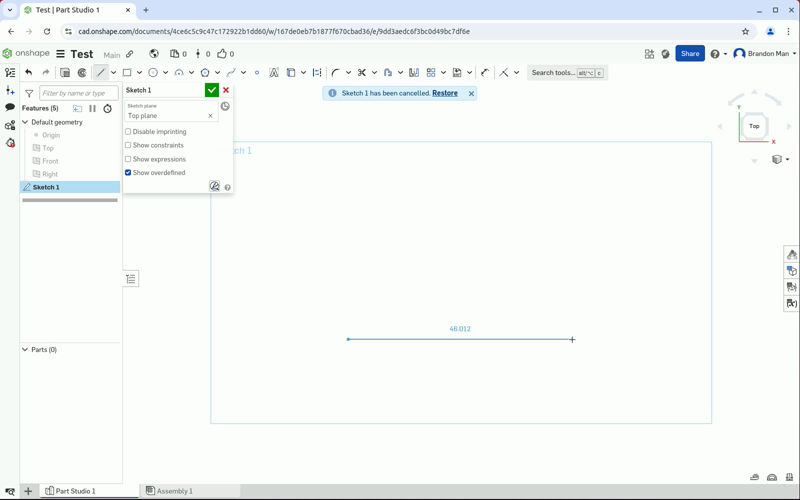
key_down(shift)
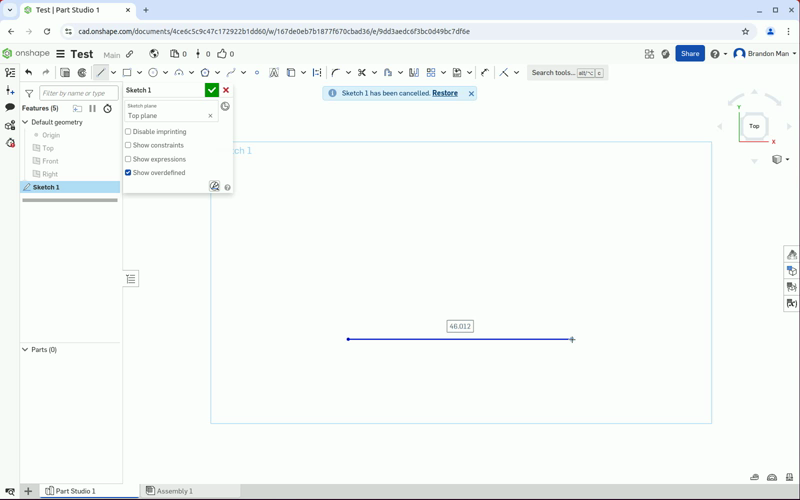
mouse_move(572, 226)
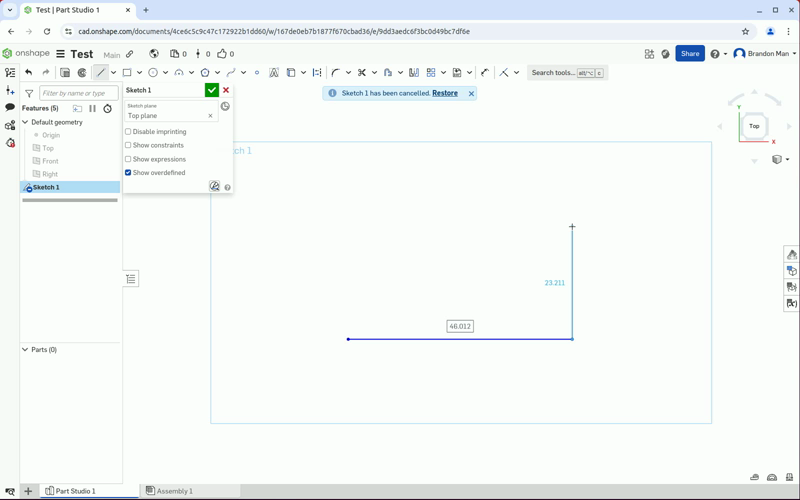
click(572, 226)
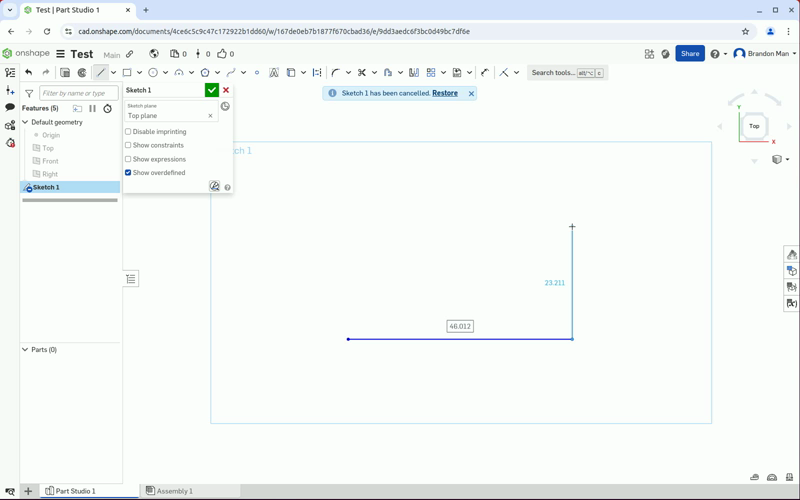
key_up(shift)
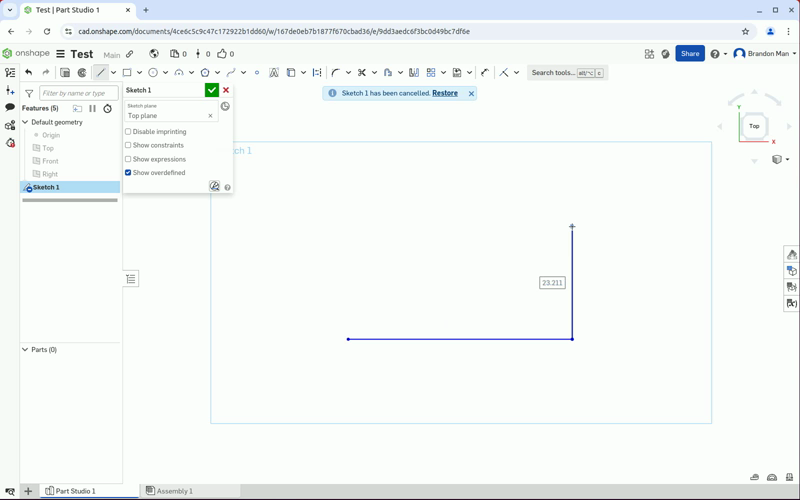
key_down(shift)
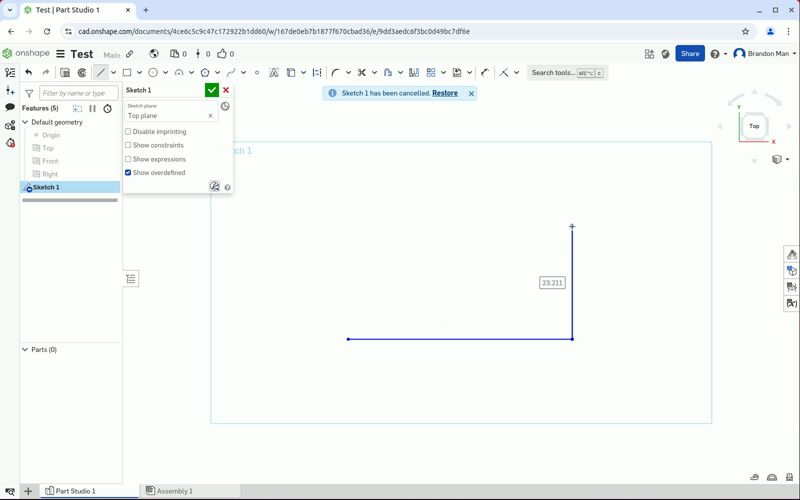
mouse_move(348, 226)
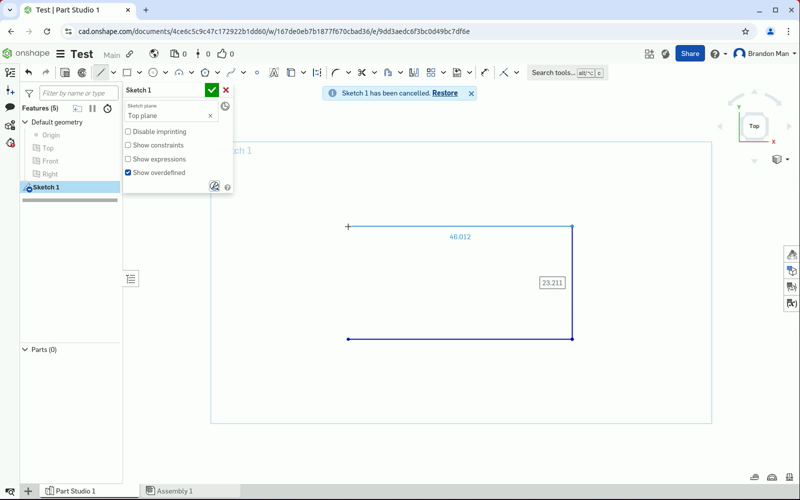
click(348, 226)
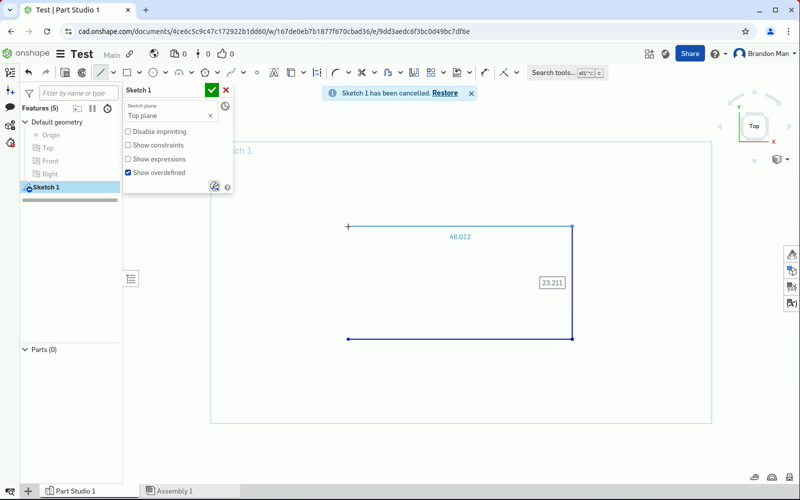
key_up(shift)
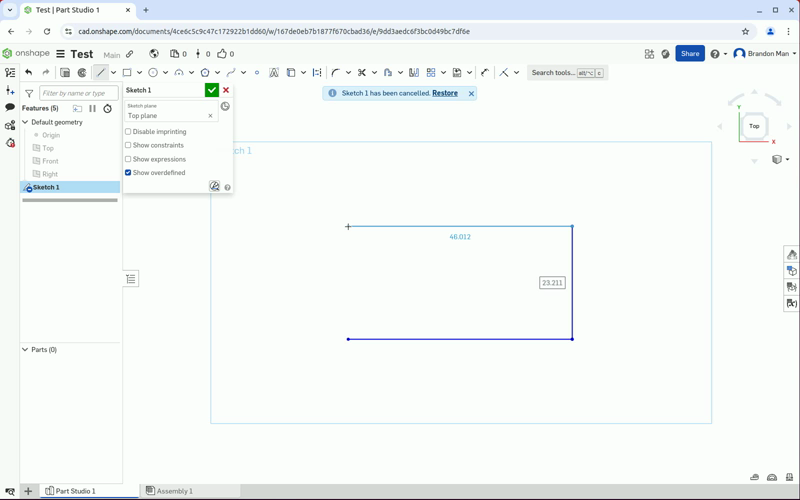
key_down(shift)
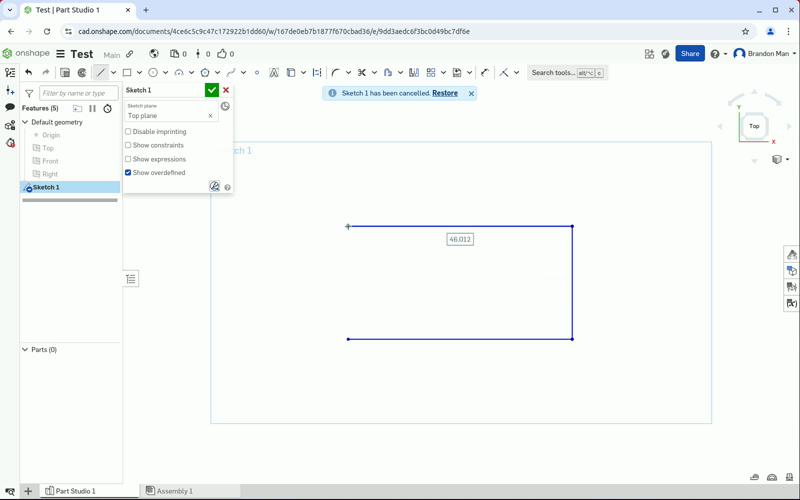
mouse_move(348, 339)
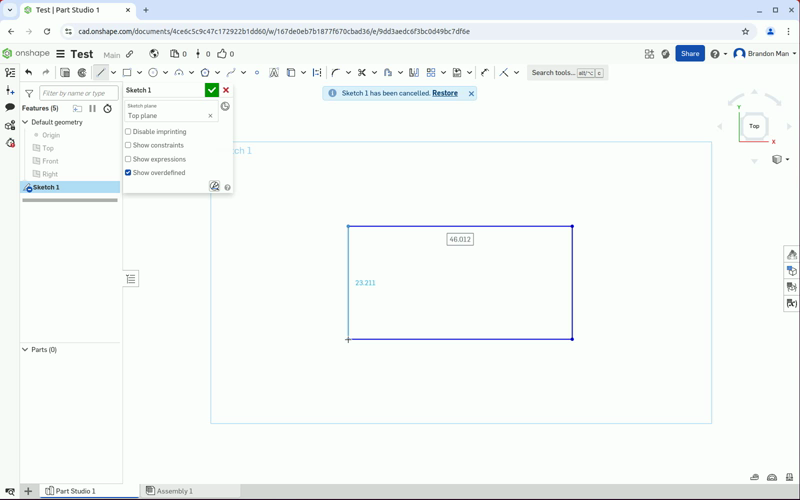
key_up(shift)
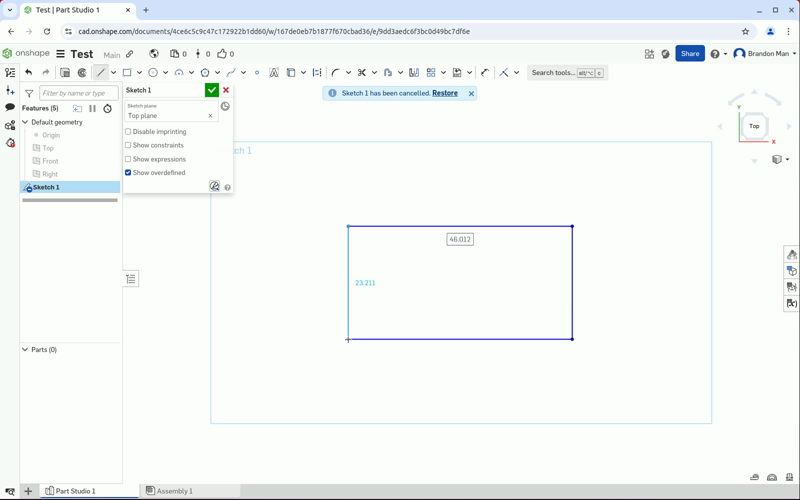
click(348, 339)
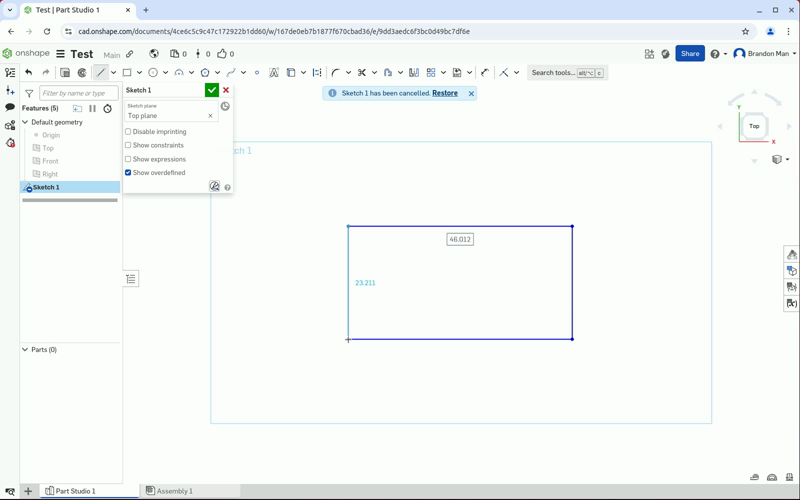
key(esc)
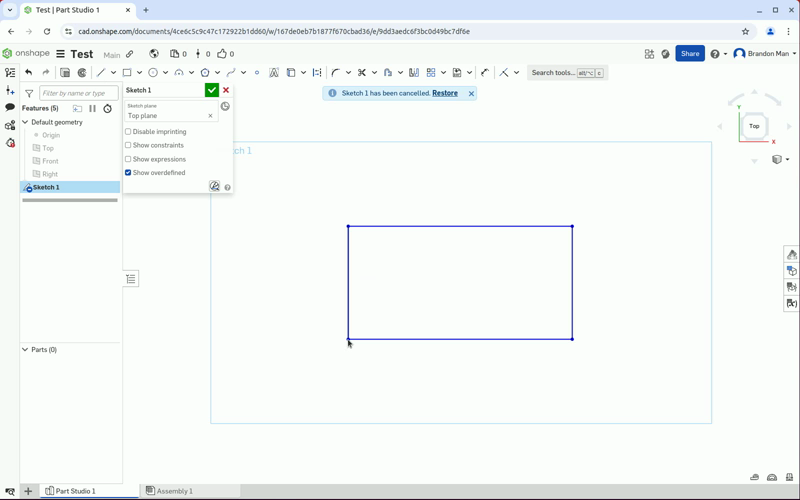
mouse_move(436, 304)
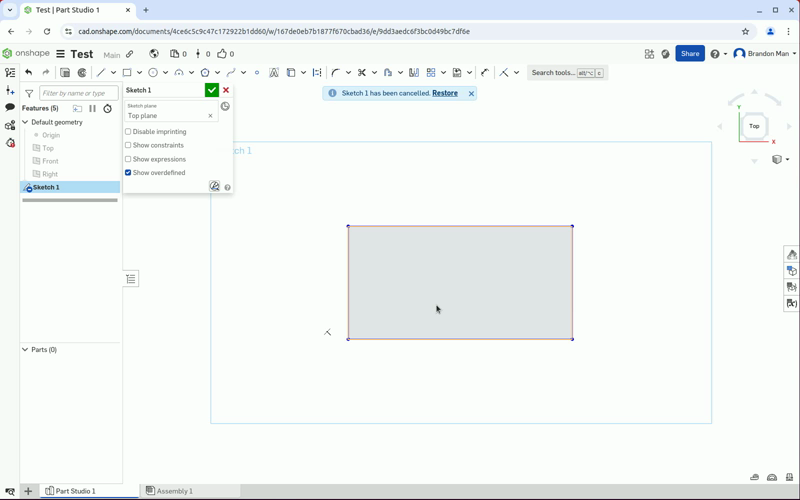
click(436, 304)
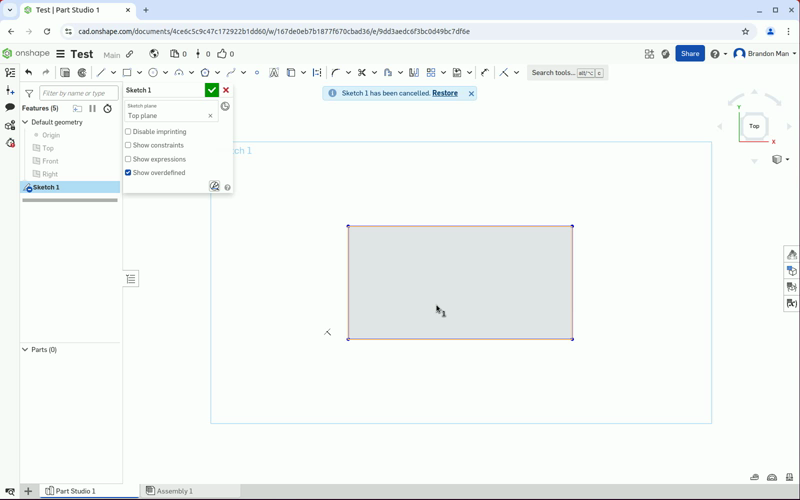
mouse_move(73, 352)
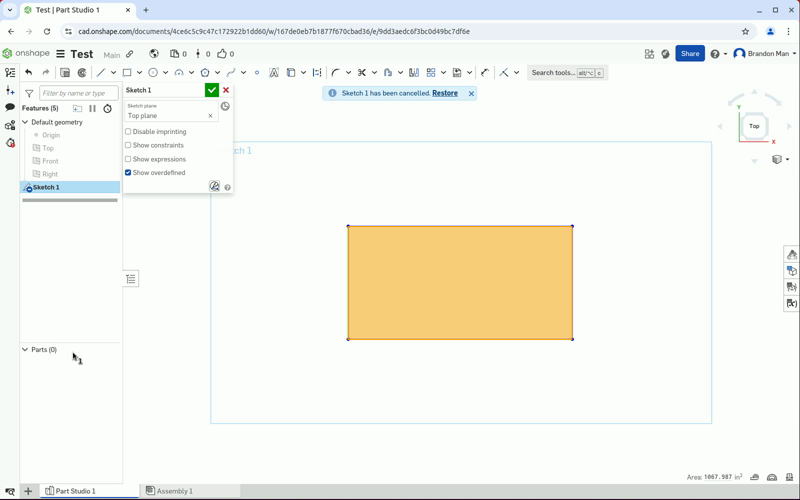
key(shift+y)
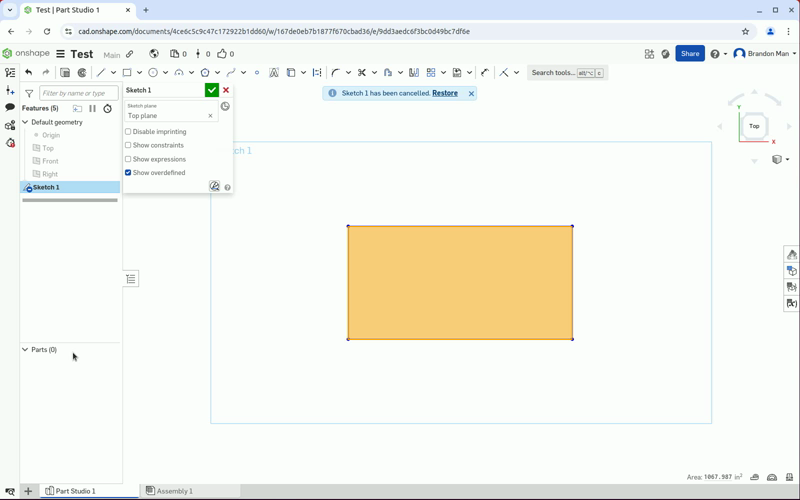
key(shift+e)
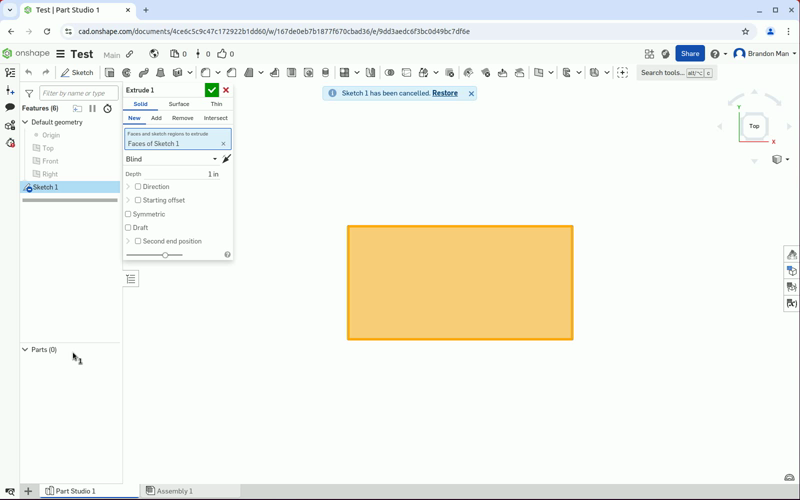
mouse_move(143, 106)
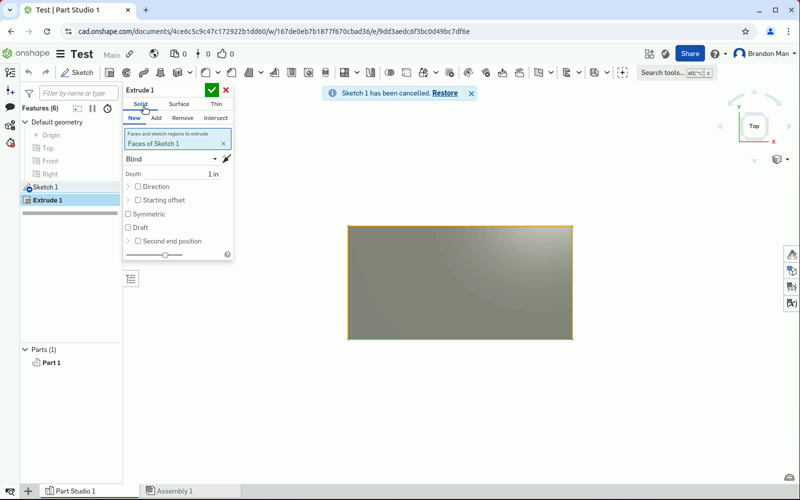
click(143, 106)
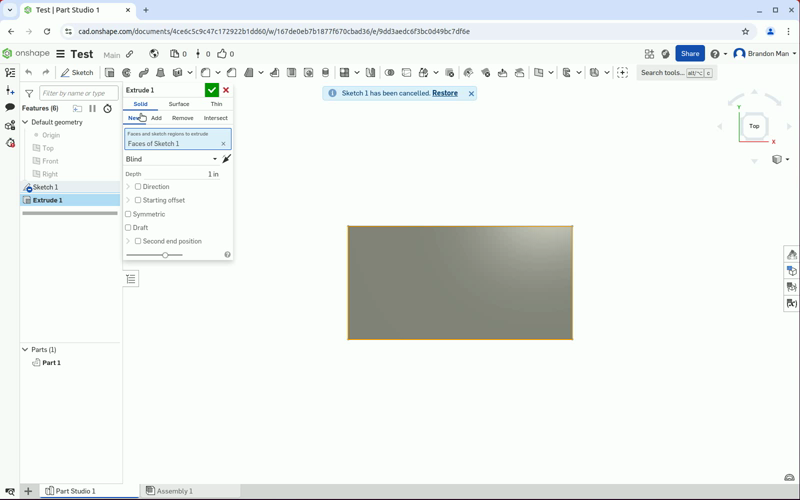
mouse_move(137, 120)
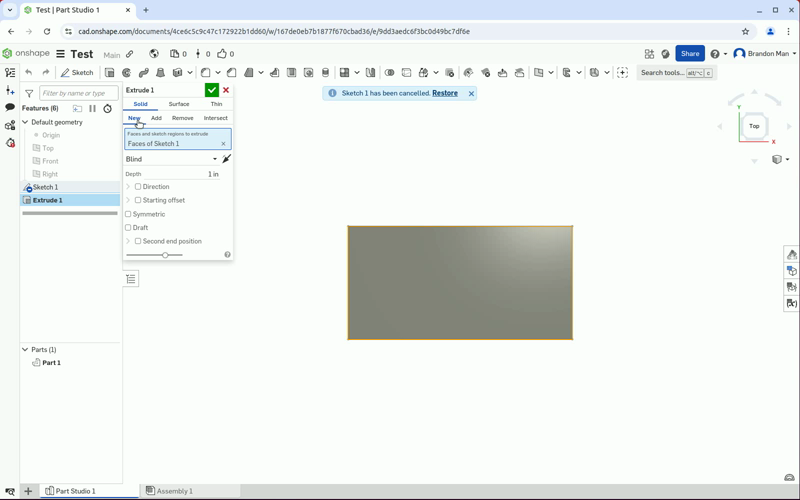
click(137, 120)
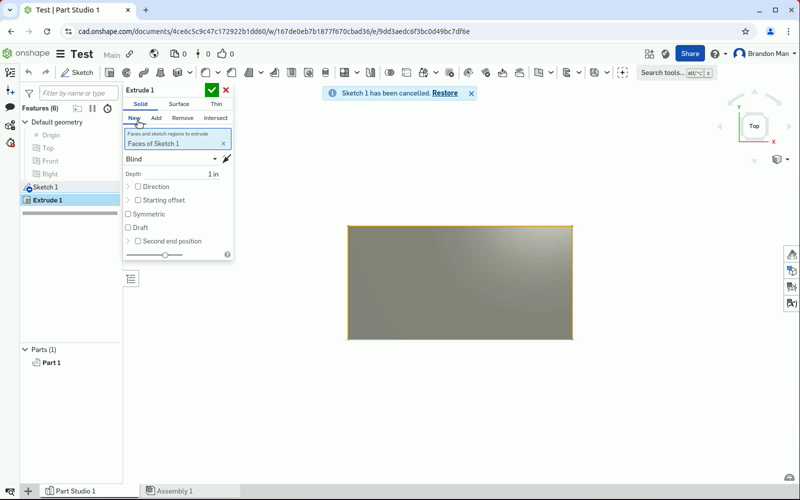
key(tab, 4)
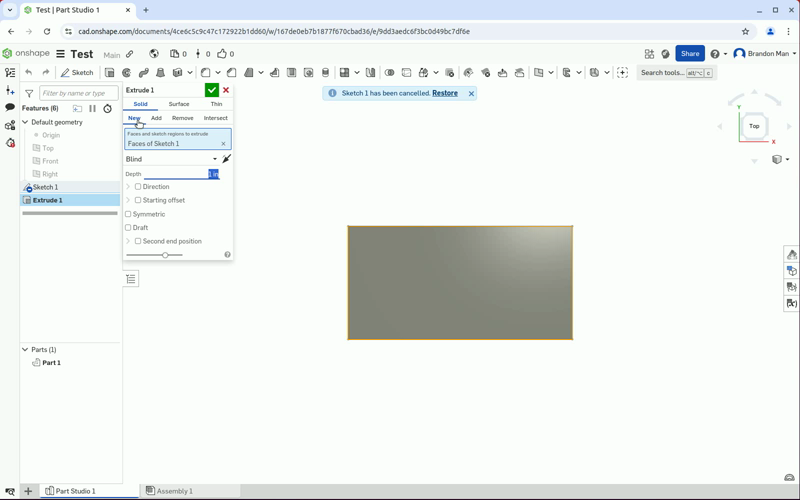
text(23.108)
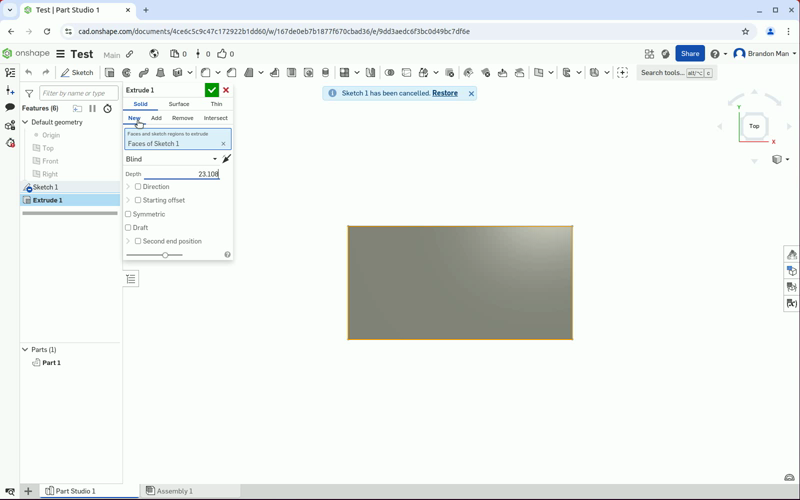
key(enter)
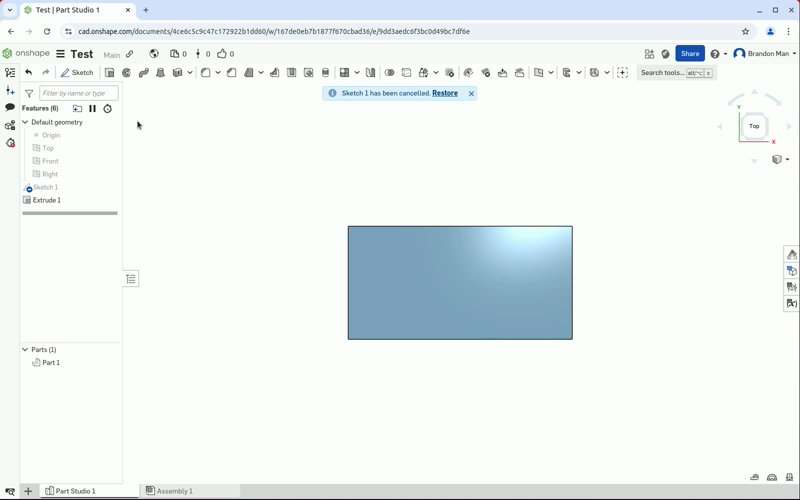
key(shift+h)
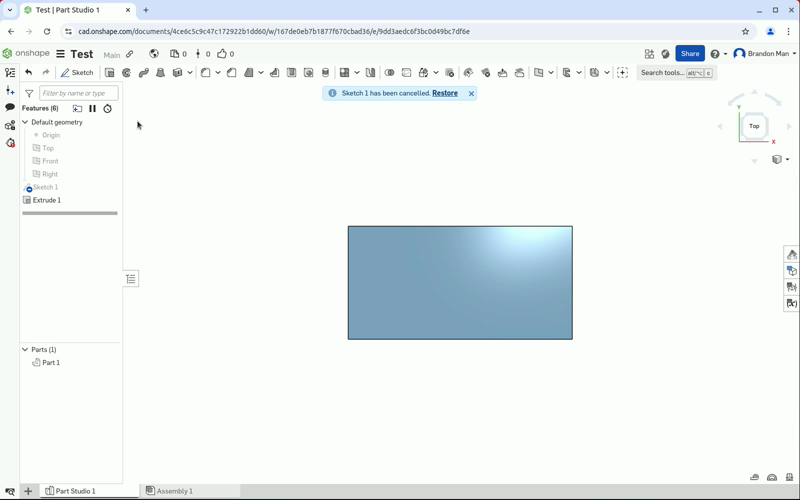
key(shift+h)
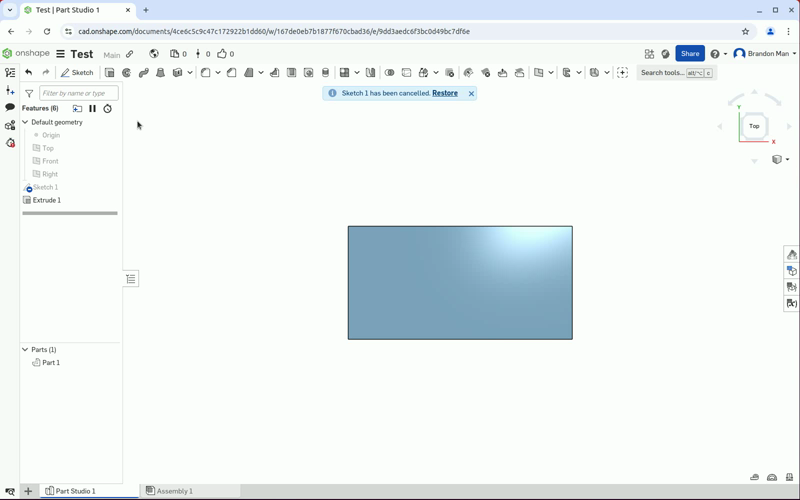
mouse_move(73, 189)
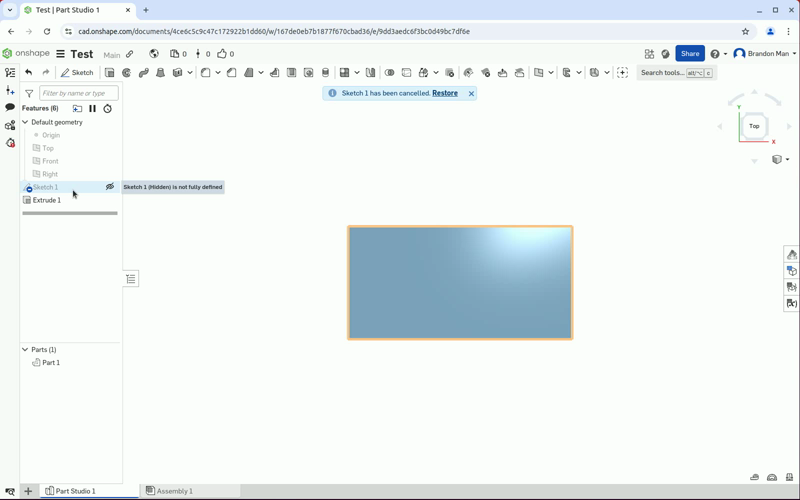
click(73, 189)
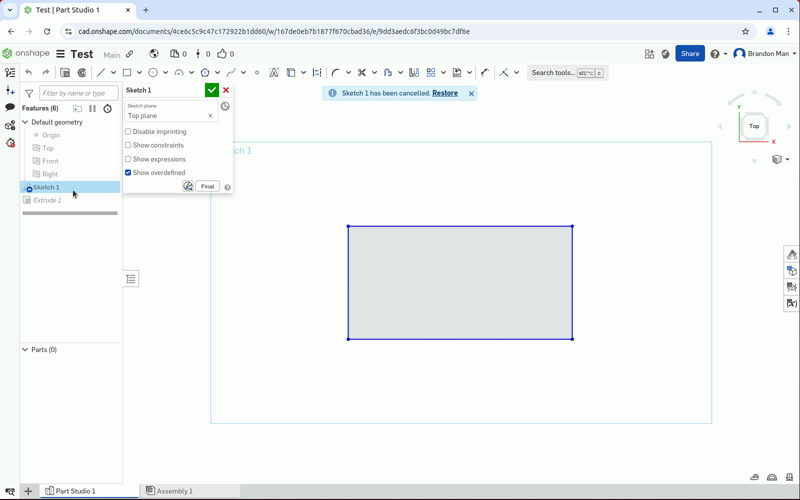
mouse_move(229, 92)
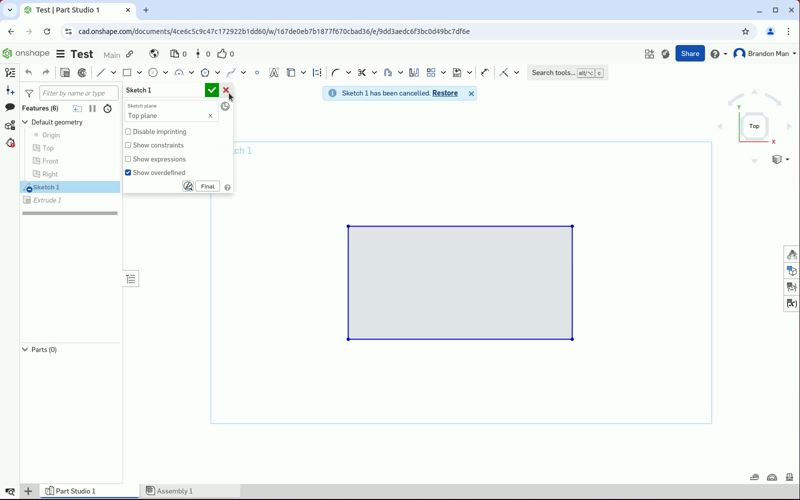
click(229, 92)
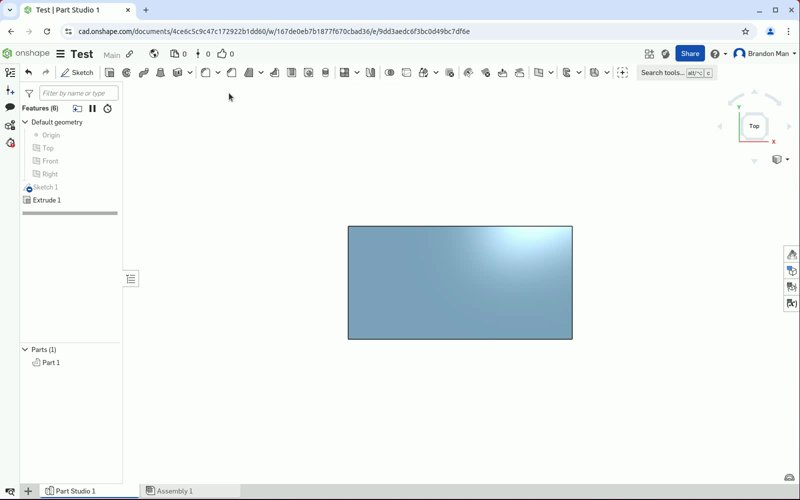
mouse_move(541, 75)
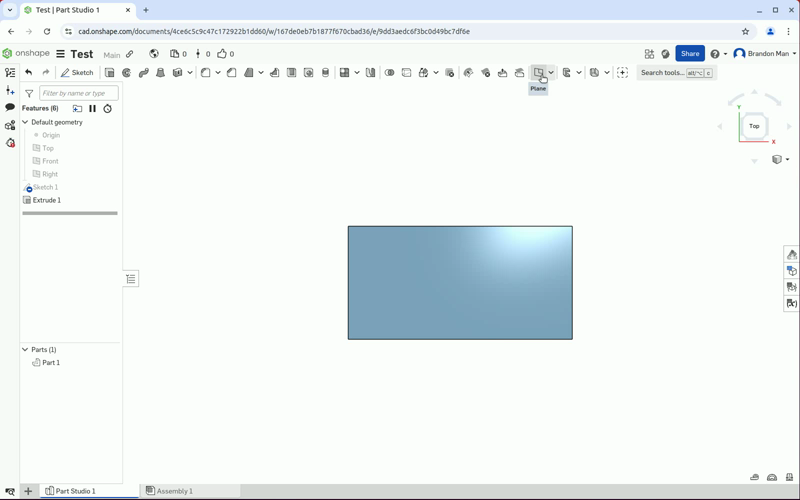
click(541, 75)
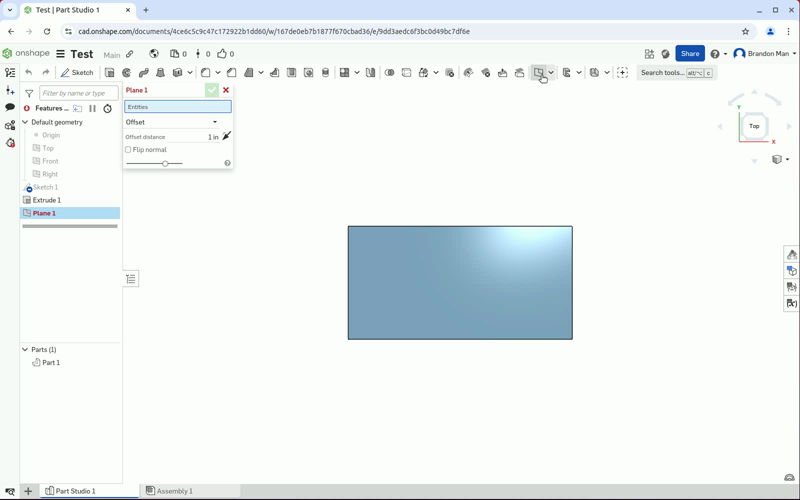
mouse_move(73, 150)
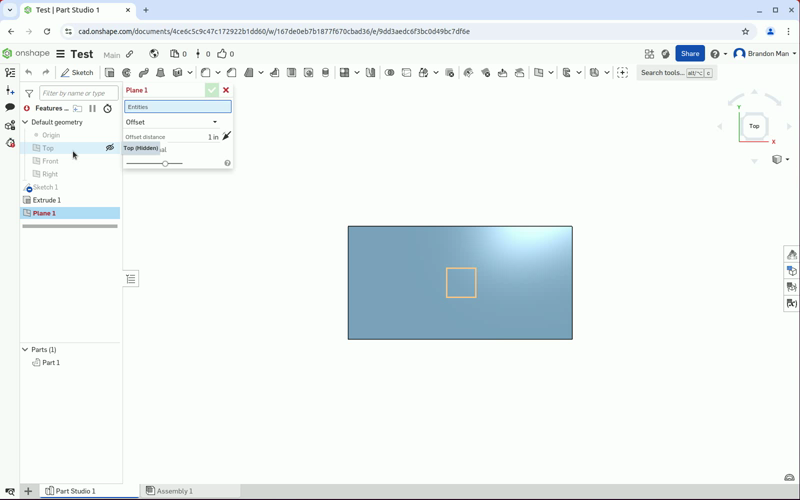
click(73, 150)
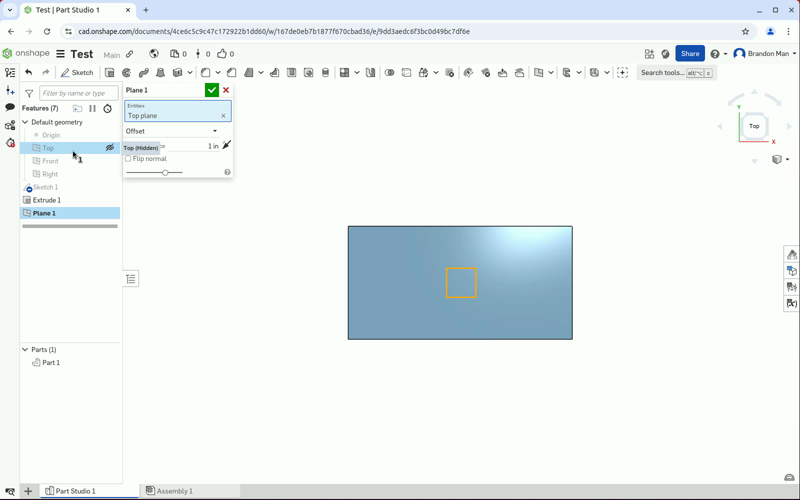
key(tab, 2)
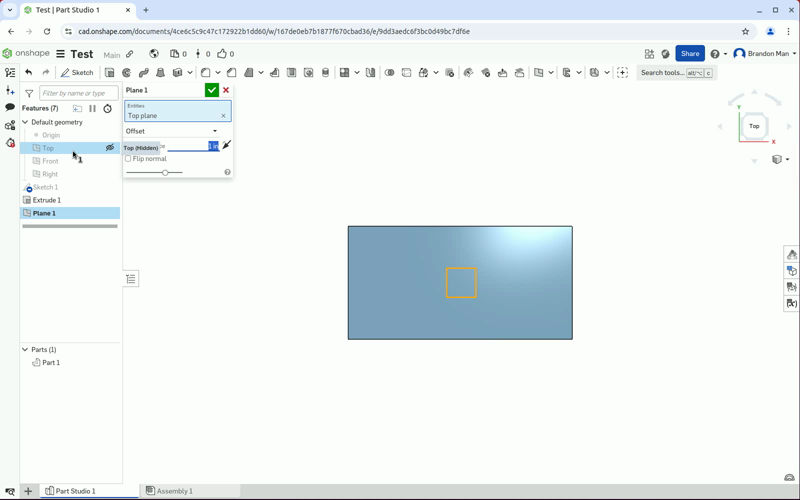
text(23.108)
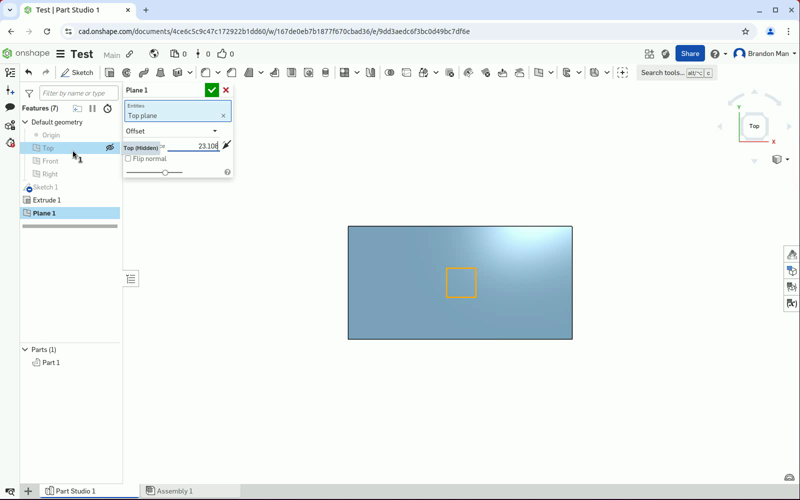
key(enter, 2)
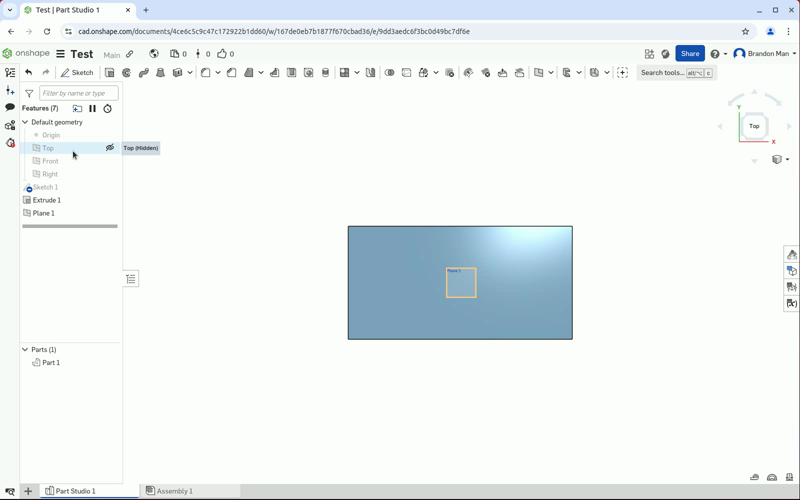
key(shift+s)
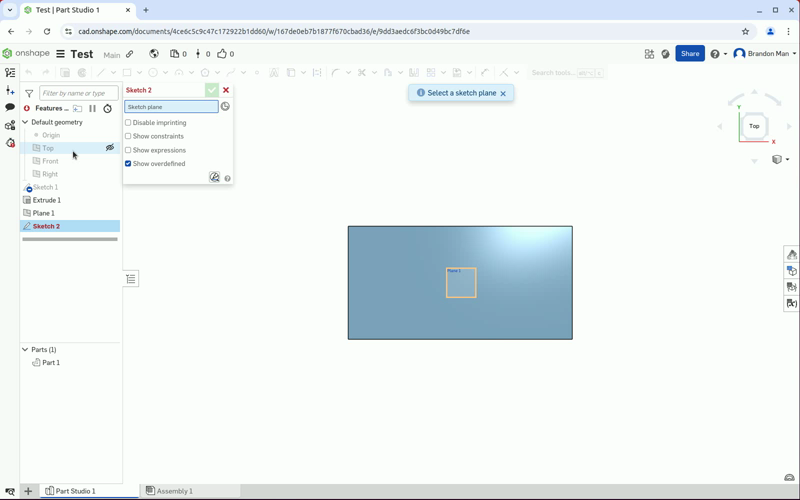
mouse_move(73, 215)
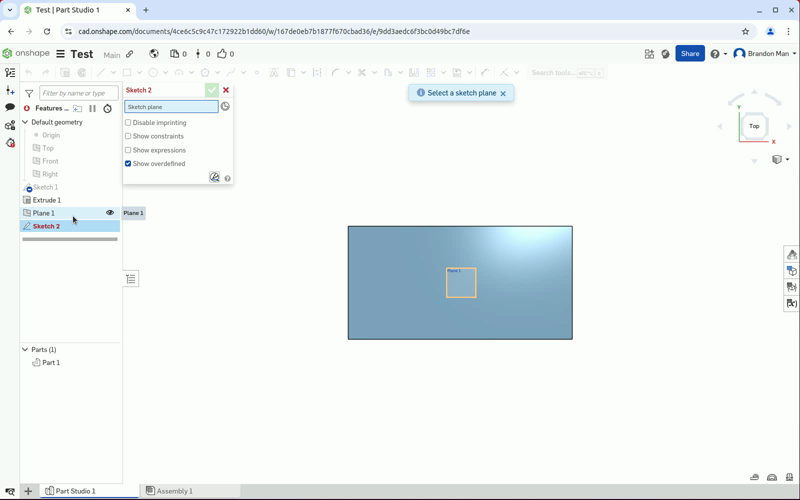
click(73, 215)
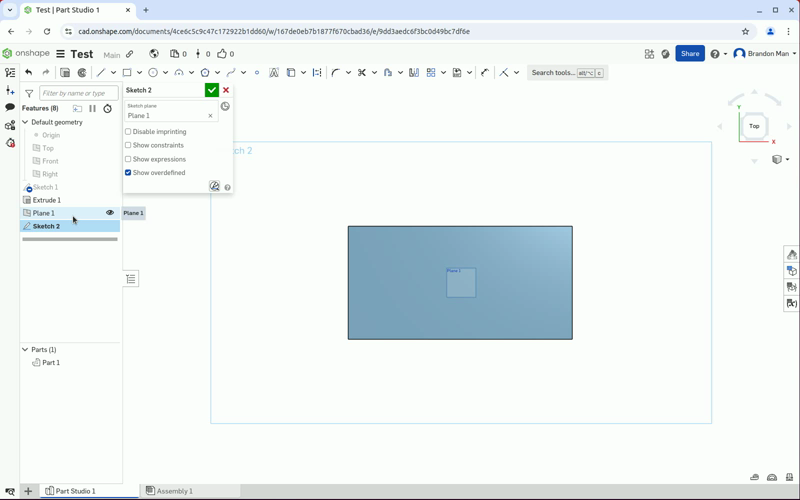
mouse_move(73, 352)
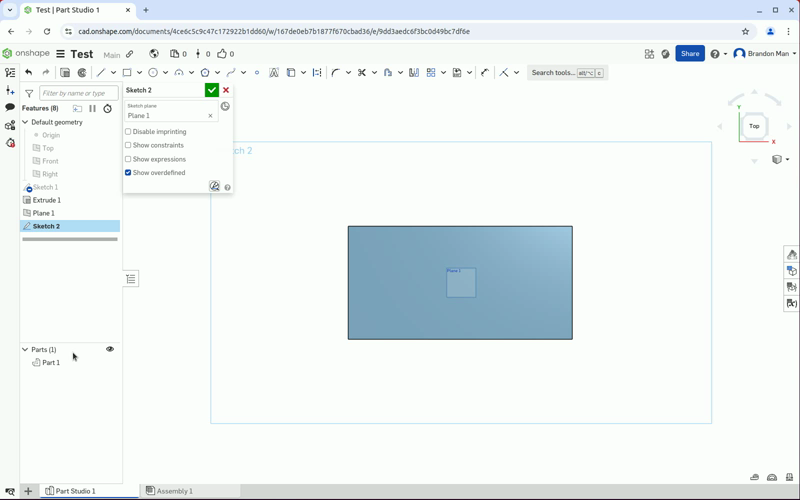
key(y)
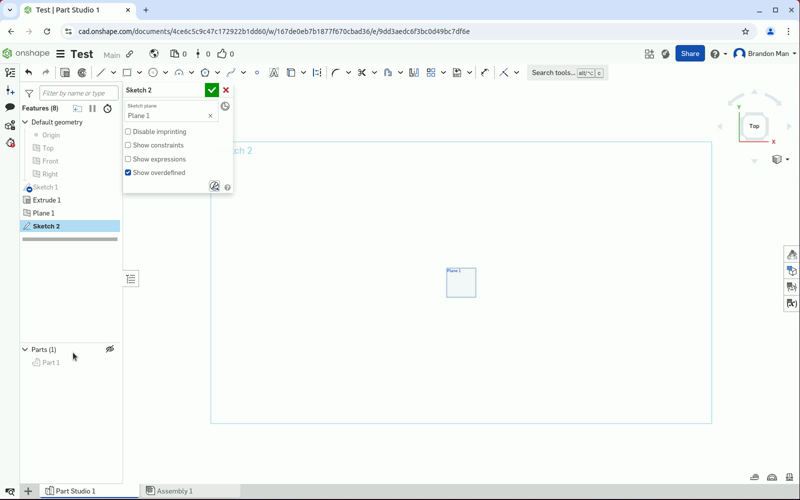
key(l)
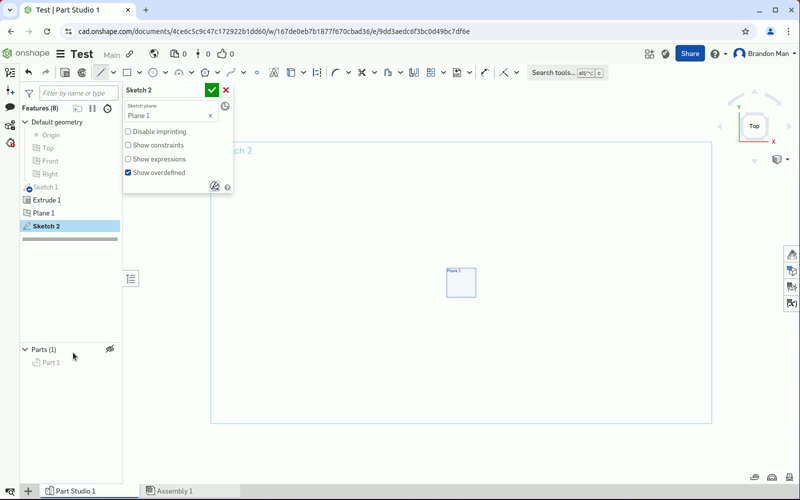
key_down(shift)
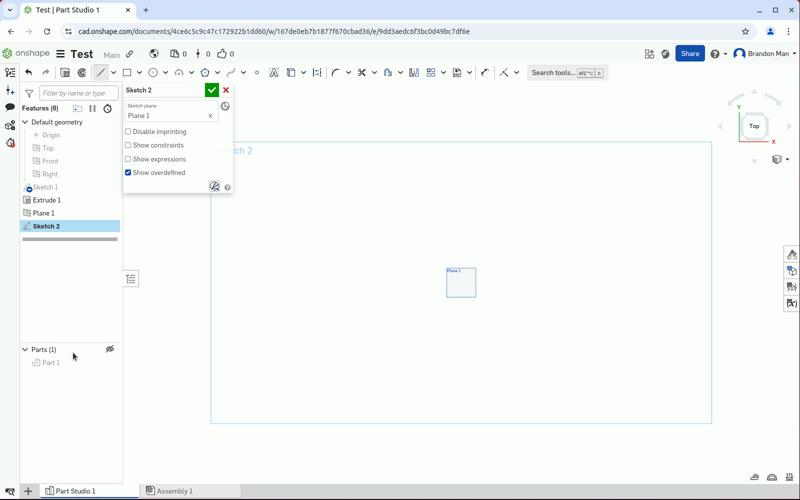
mouse_move(376, 339)
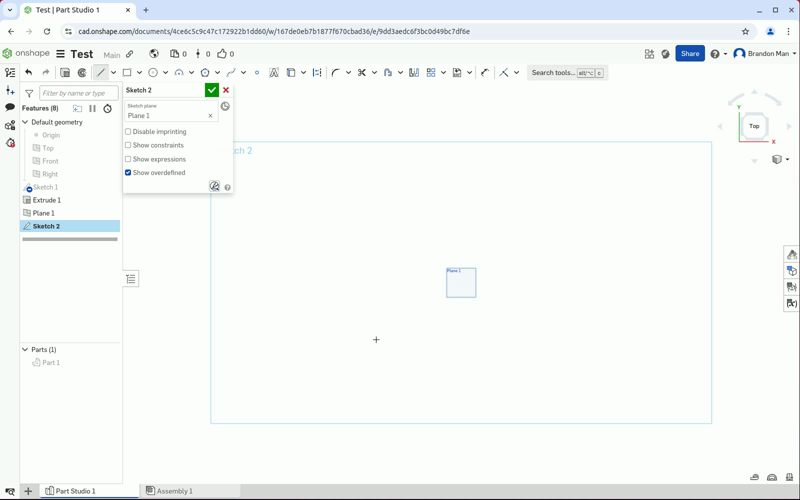
click(376, 339)
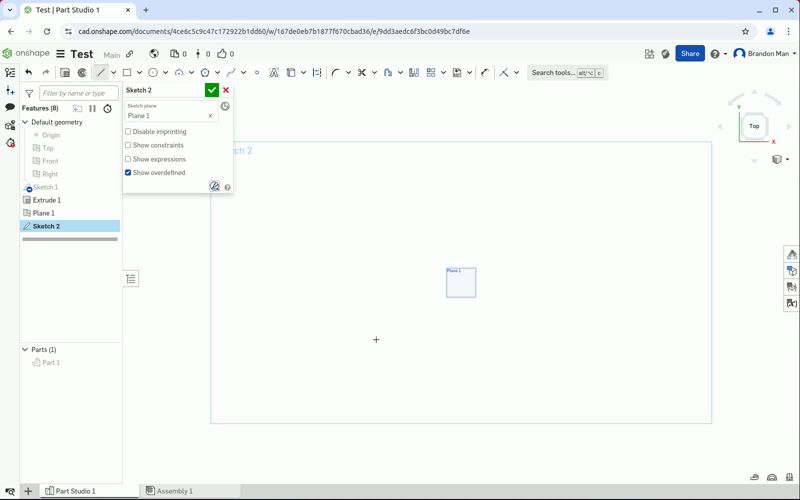
key_up(shift)
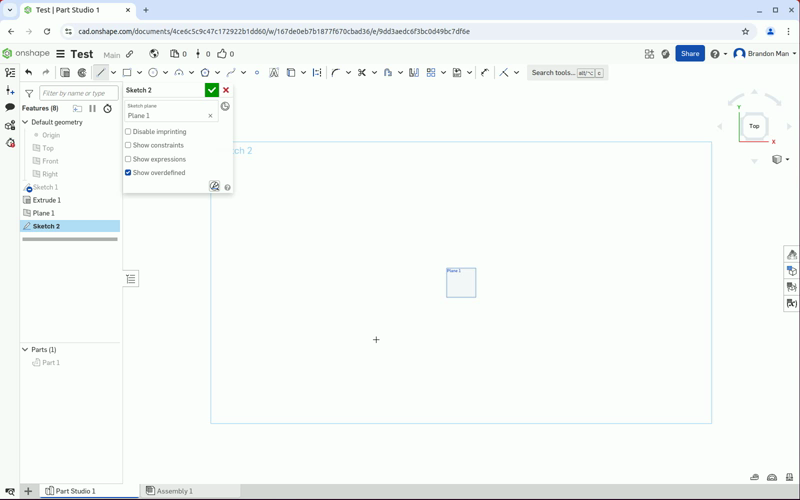
key_down(shift)
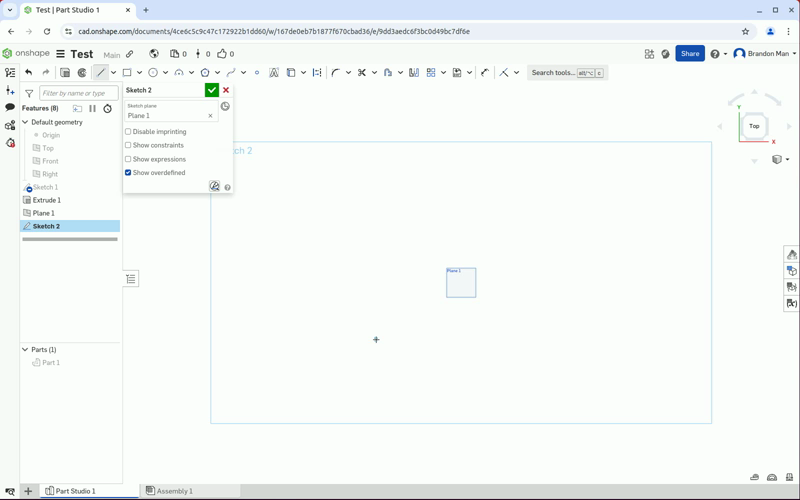
mouse_move(544, 339)
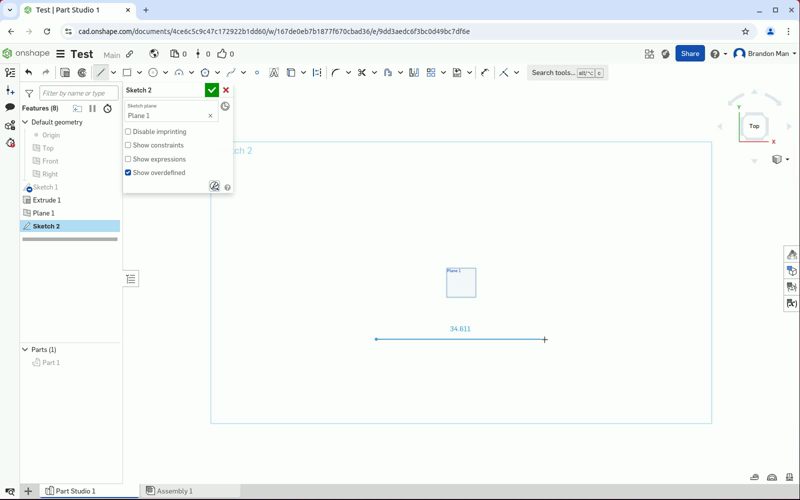
click(544, 339)
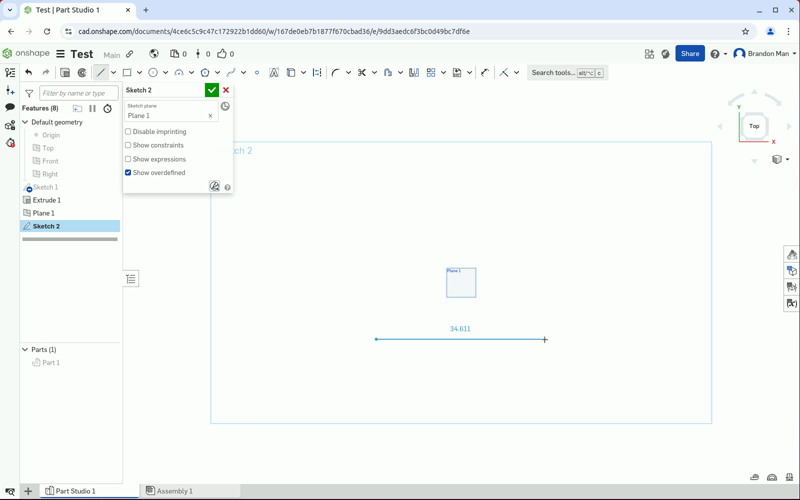
key_up(shift)
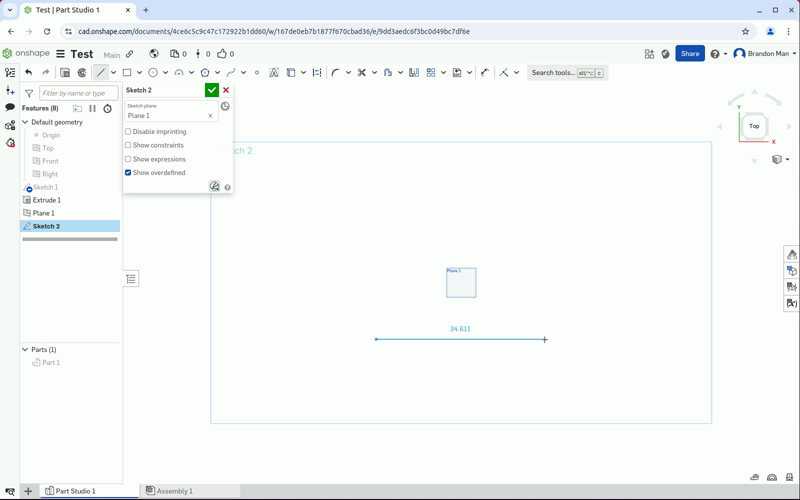
key_down(shift)
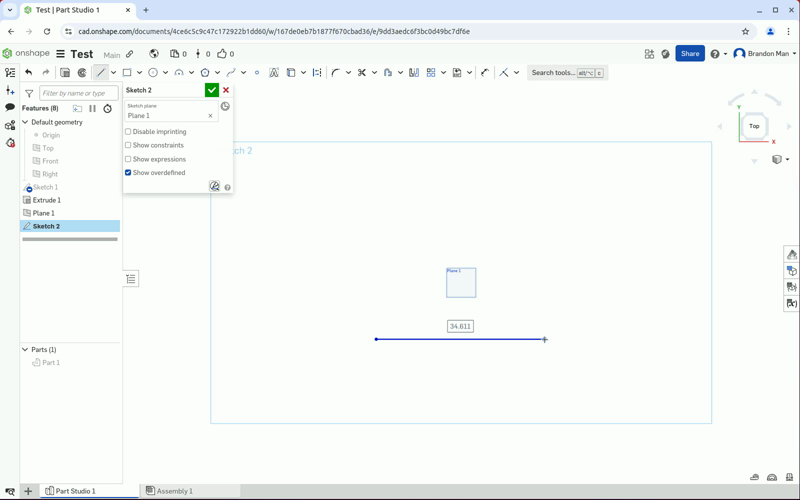
mouse_move(544, 254)
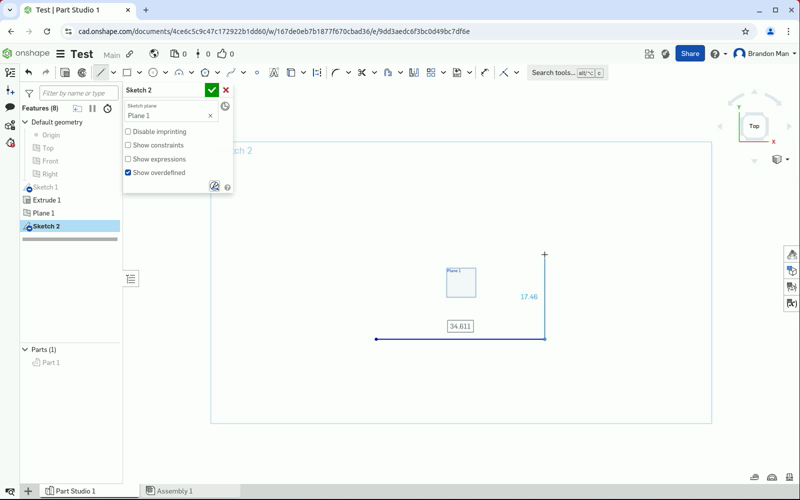
click(544, 254)
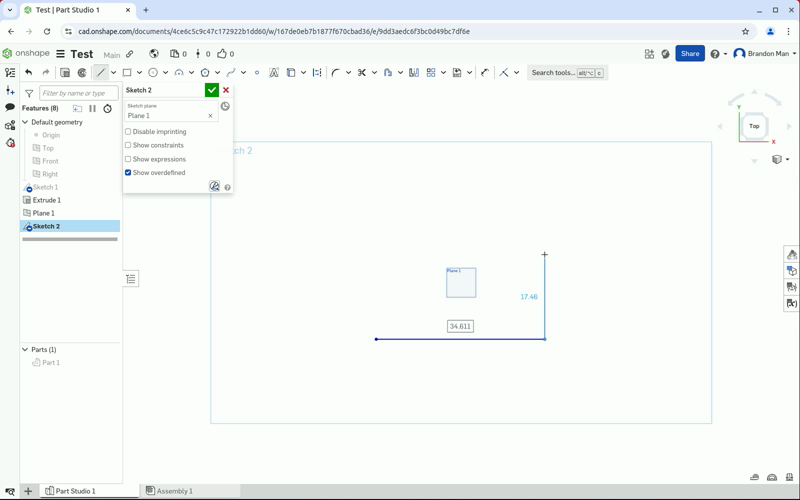
key_up(shift)
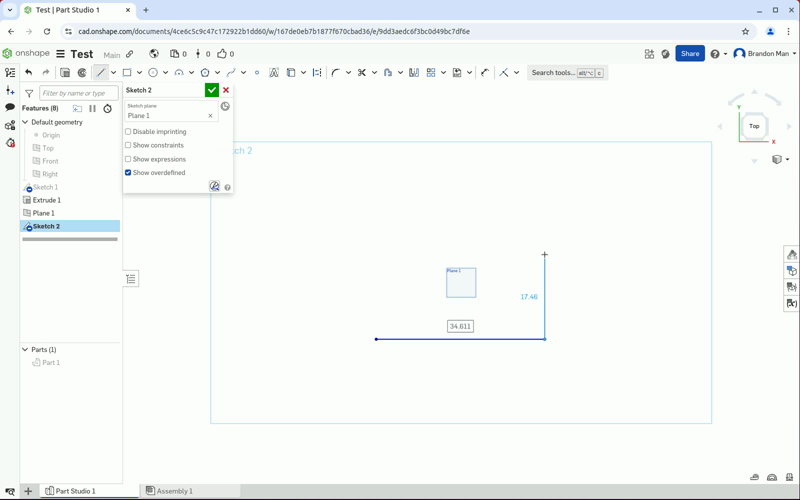
key_down(shift)
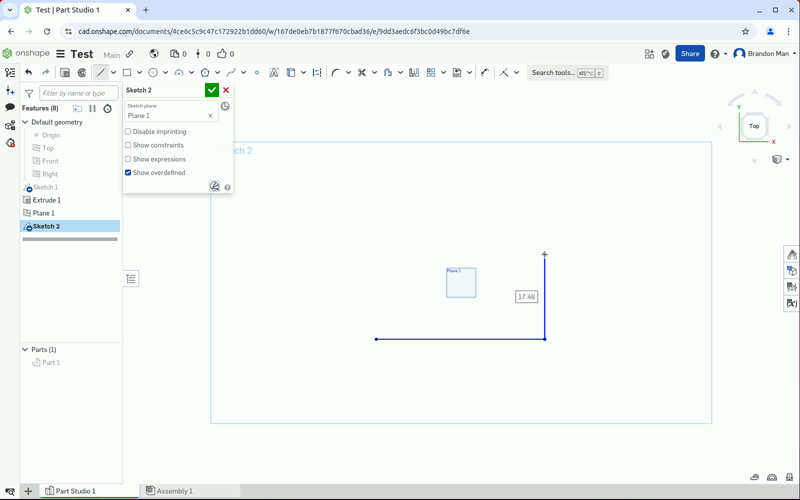
mouse_move(376, 254)
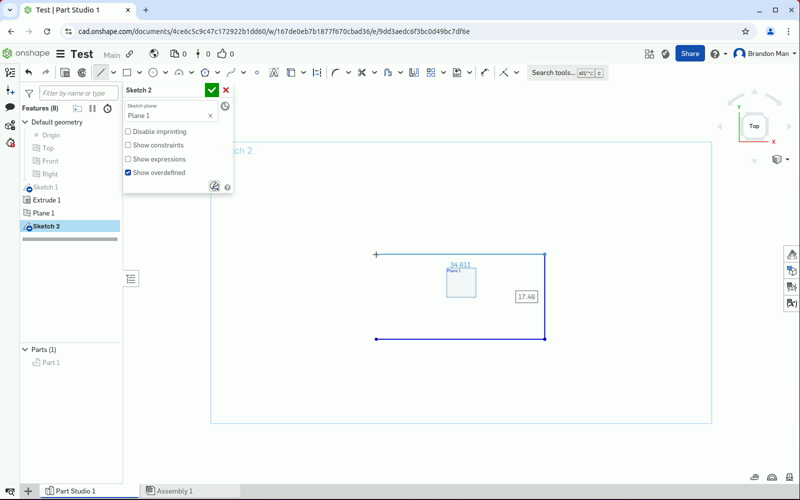
click(376, 254)
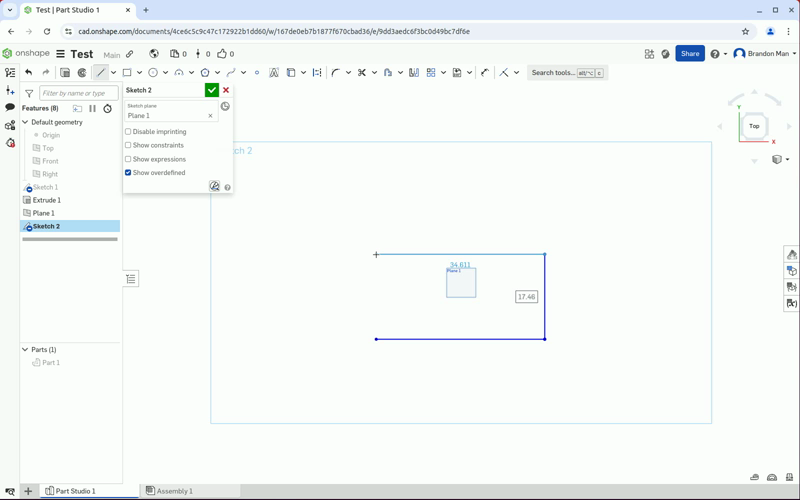
key_up(shift)
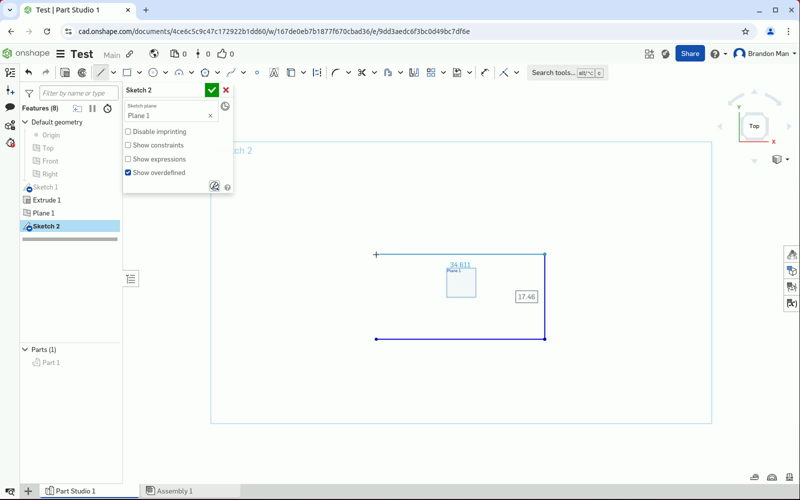
key_down(shift)
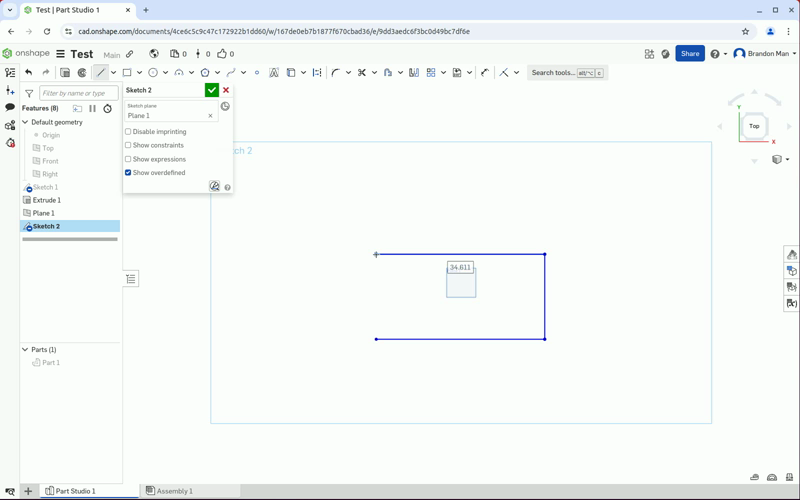
mouse_move(376, 339)
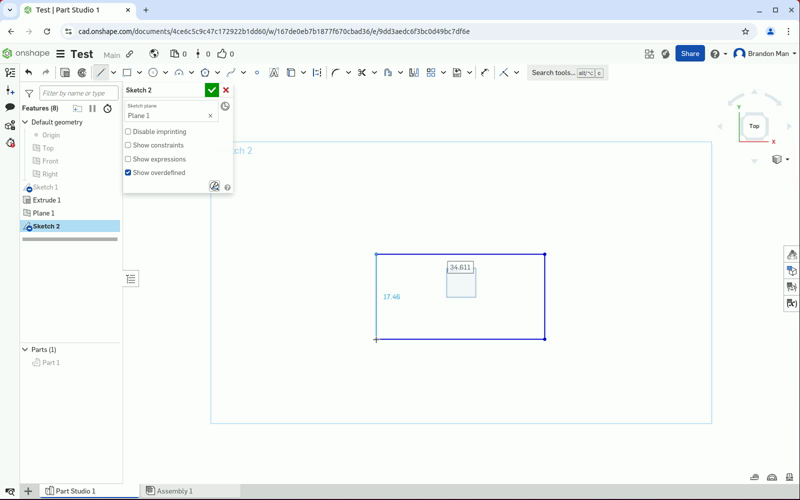
key_up(shift)
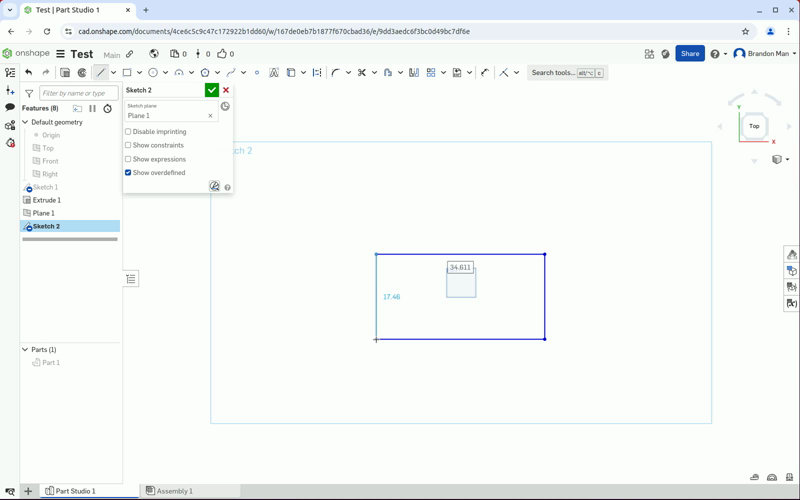
click(376, 339)
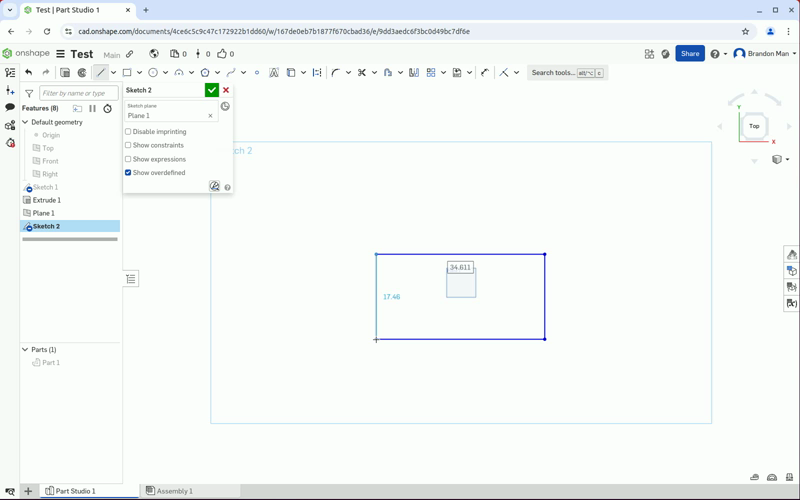
key(esc)
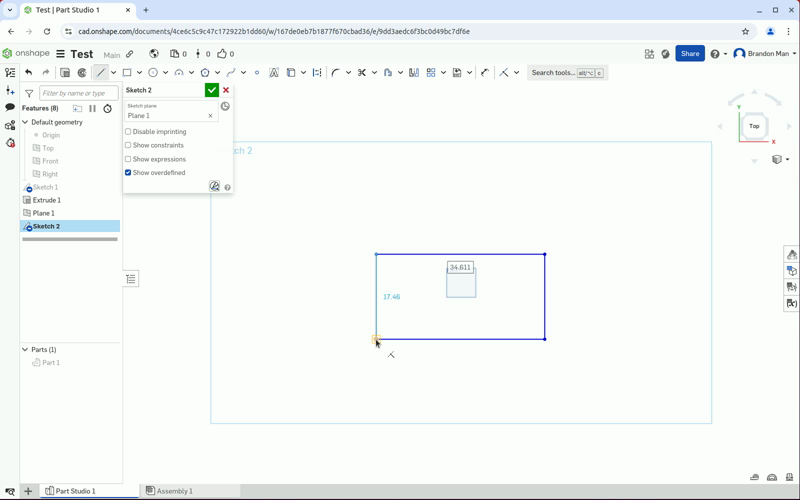
mouse_move(454, 315)
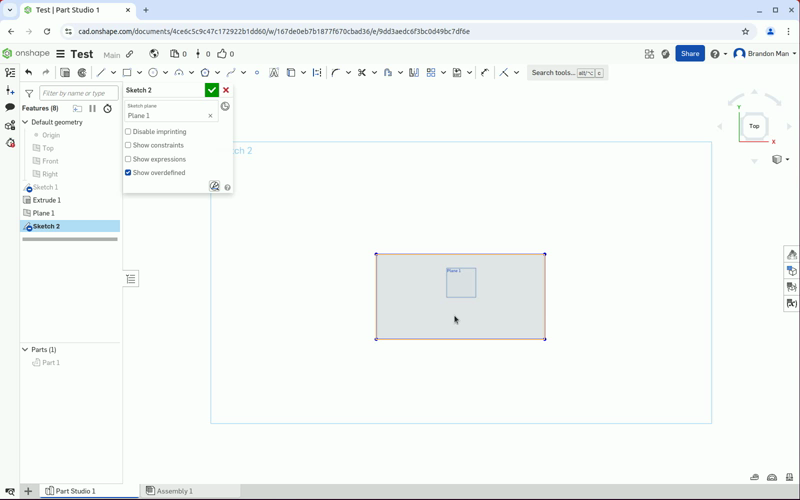
click(454, 315)
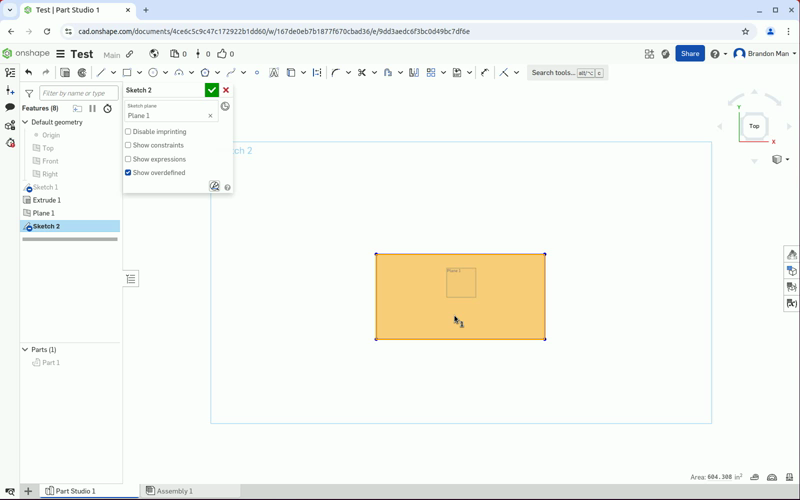
mouse_move(73, 352)
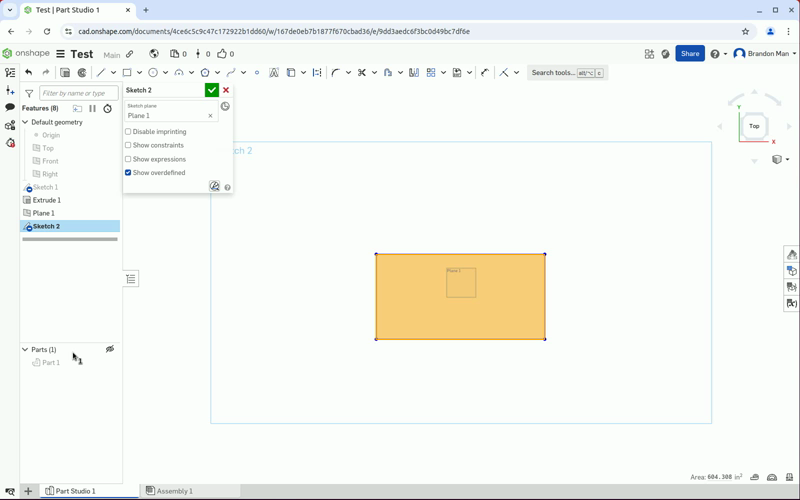
key(shift+y)
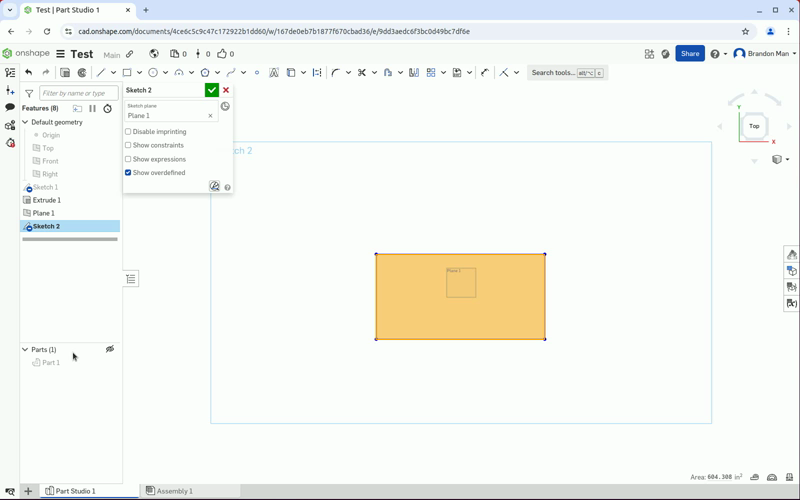
key(shift+e)
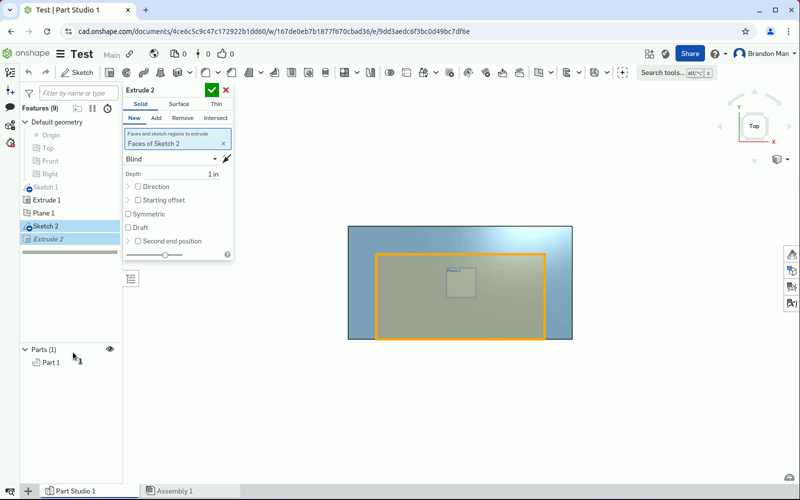
mouse_move(143, 106)
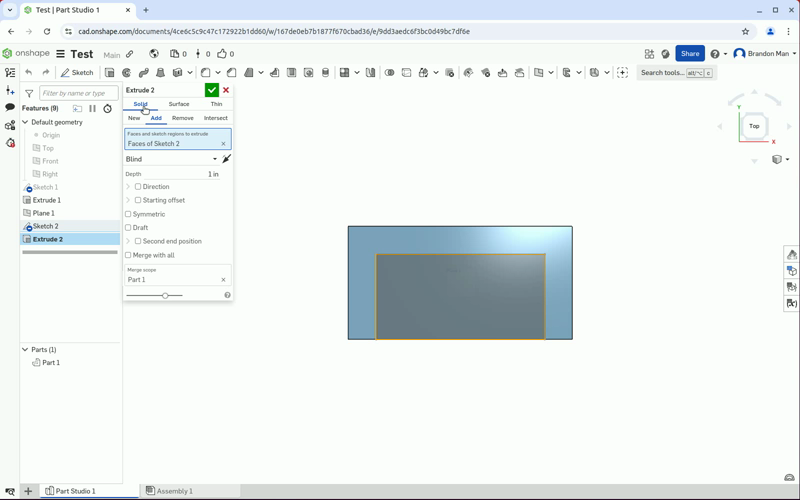
click(143, 106)
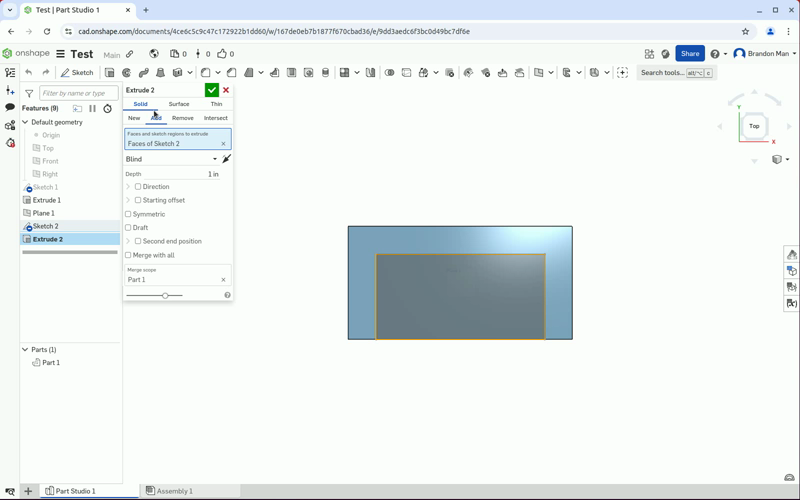
mouse_move(186, 120)
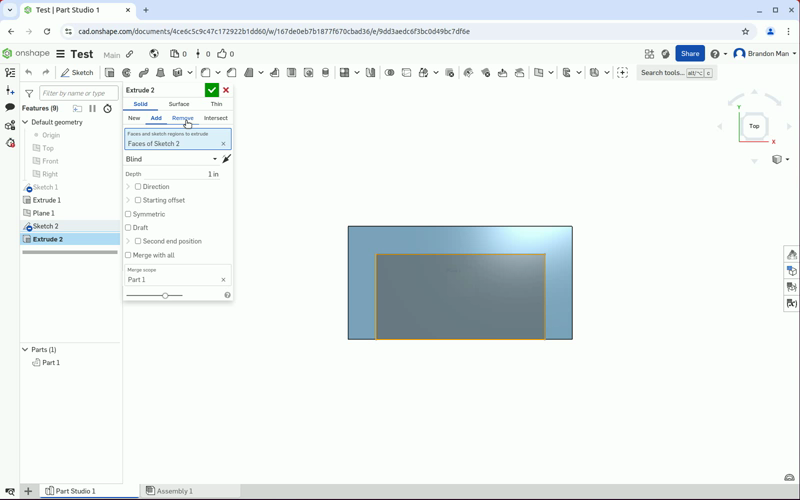
click(186, 120)
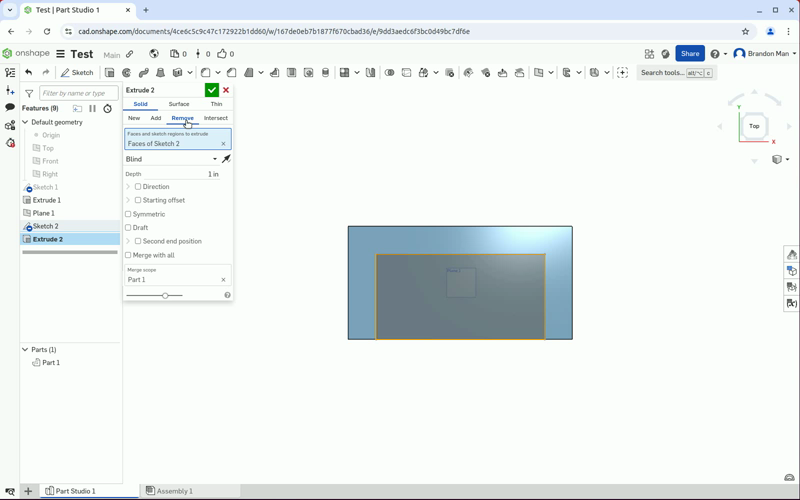
key(tab, 4)
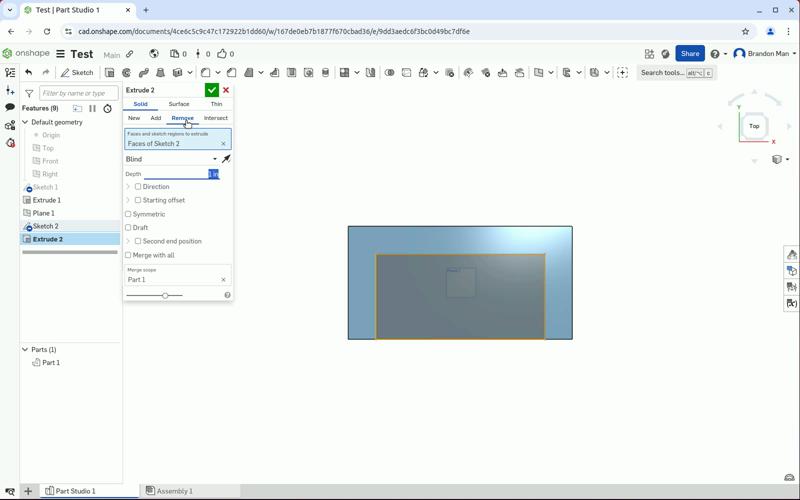
text(17.331)
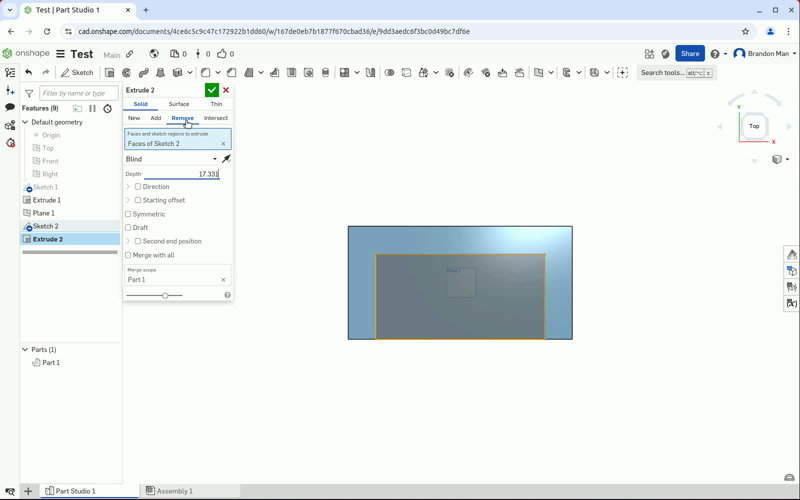
key(tab, 6)
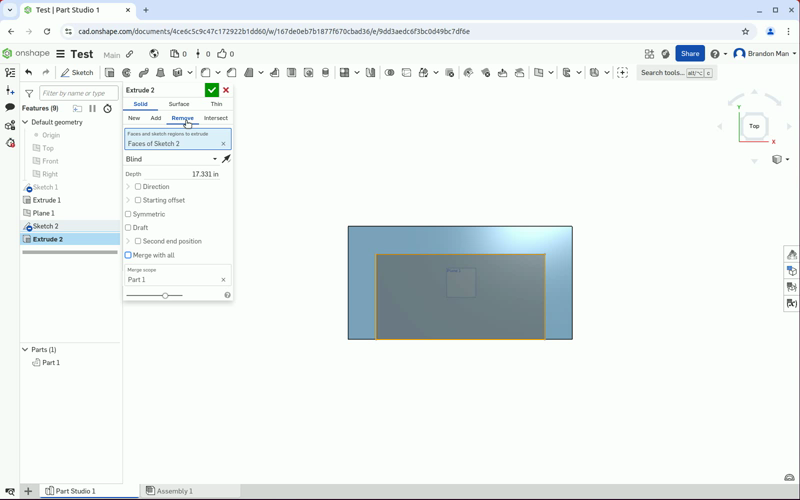
key(space)
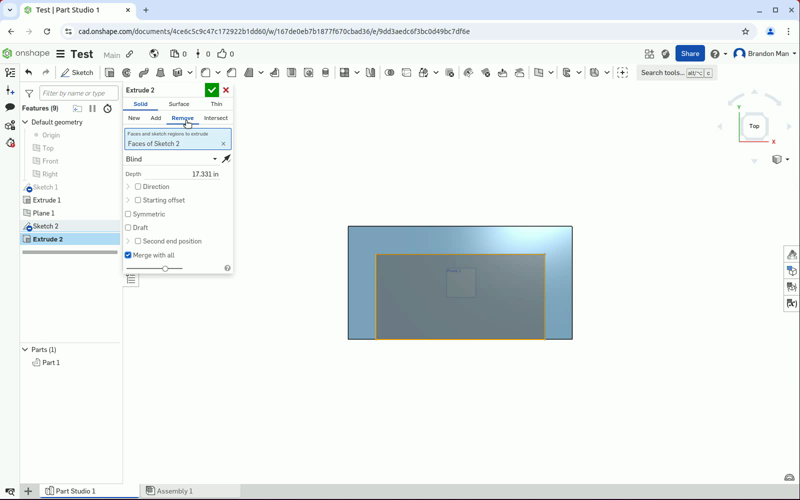
key(enter)
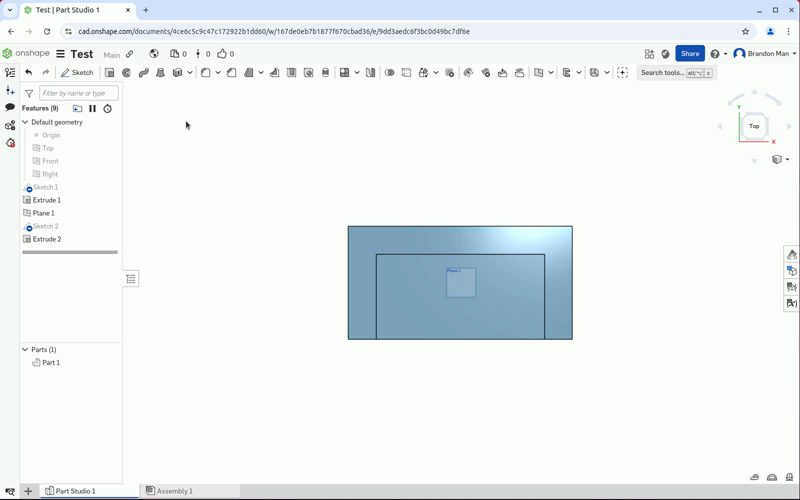
key(shift+h)
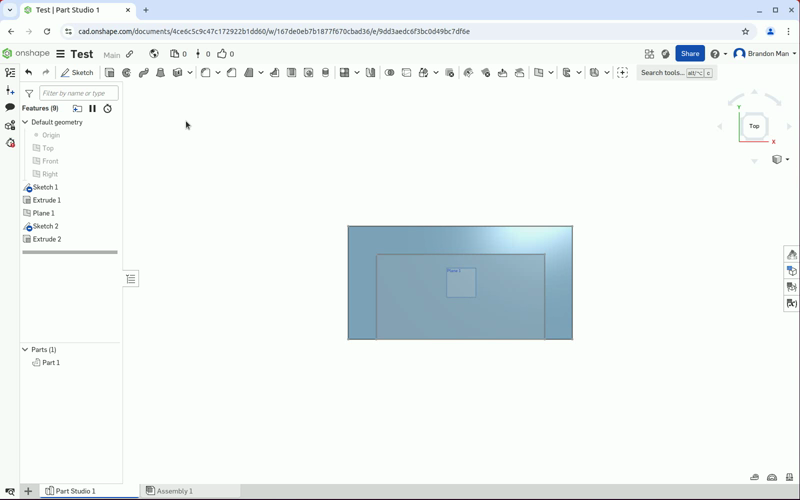
key(shift+h)
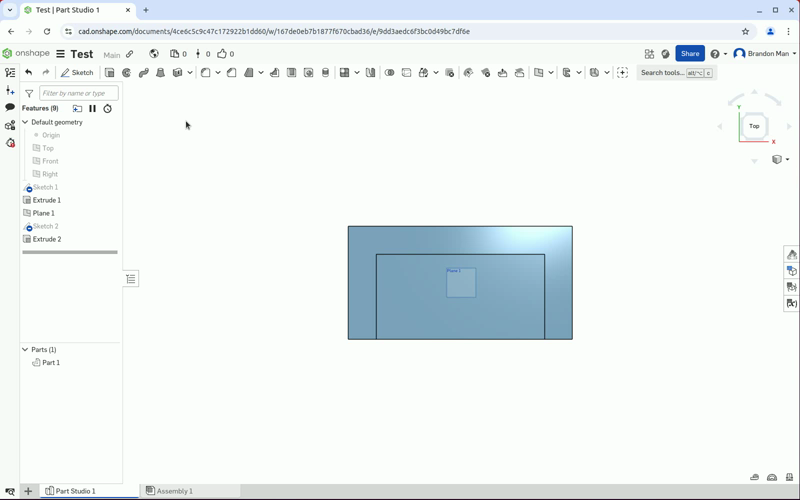
mouse_move(73, 189)
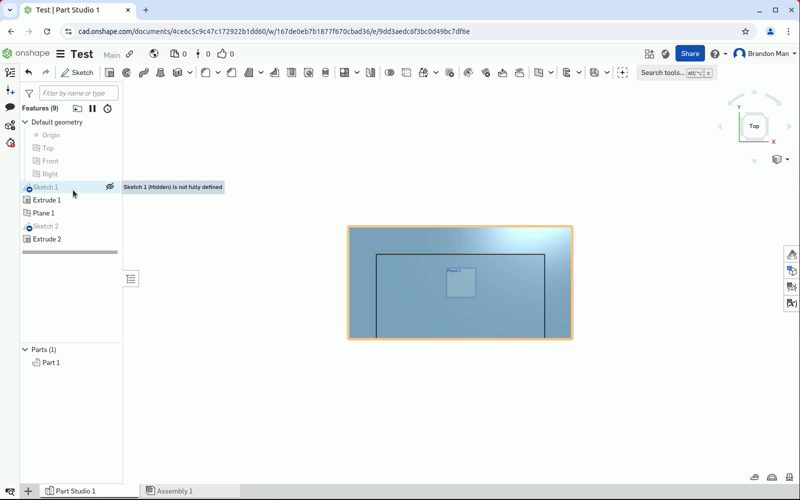
click(73, 189)
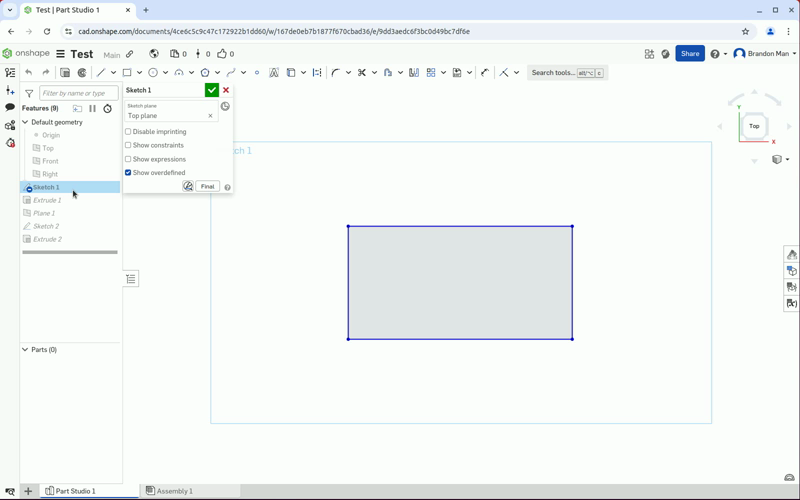
mouse_move(229, 92)
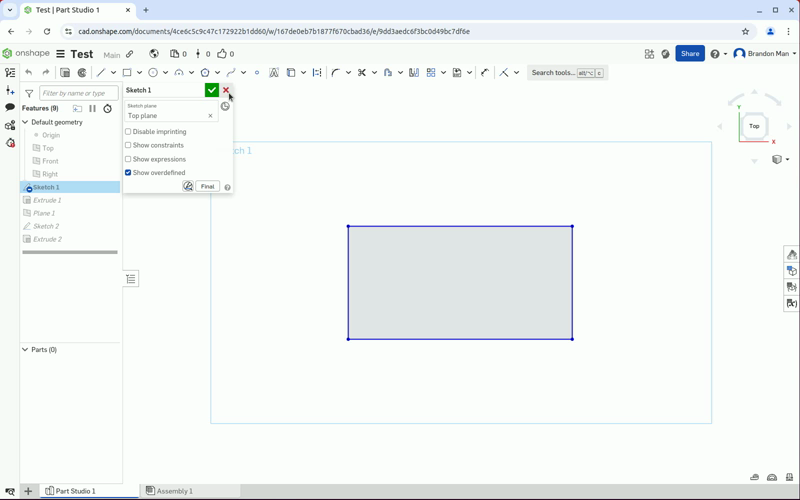
click(229, 92)
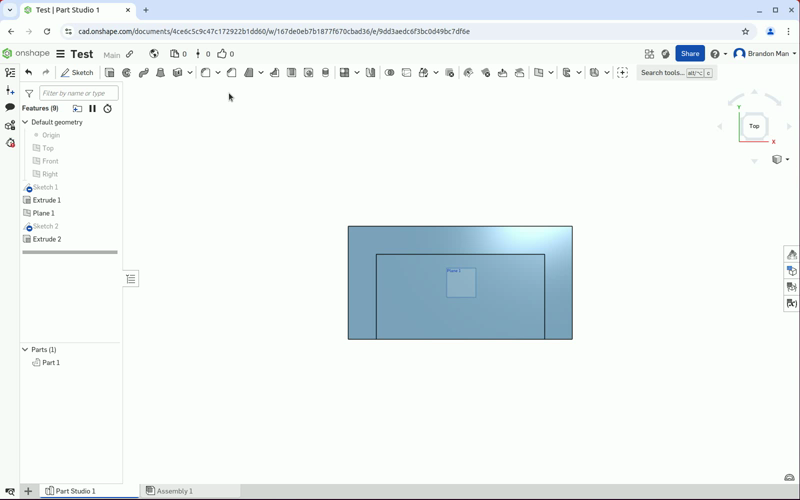
mouse_move(73, 352)
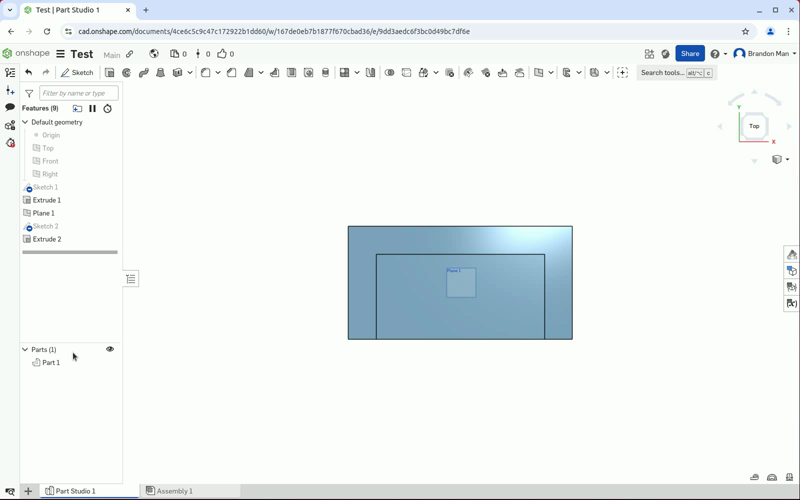
key(y)
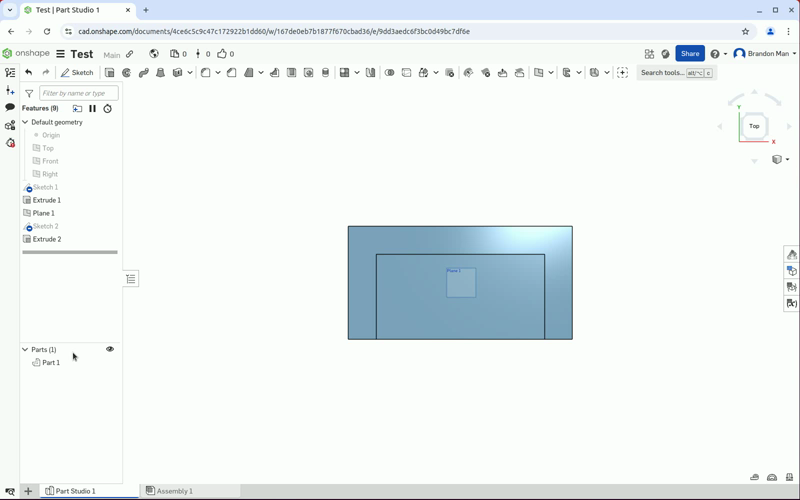
key(shift+p)
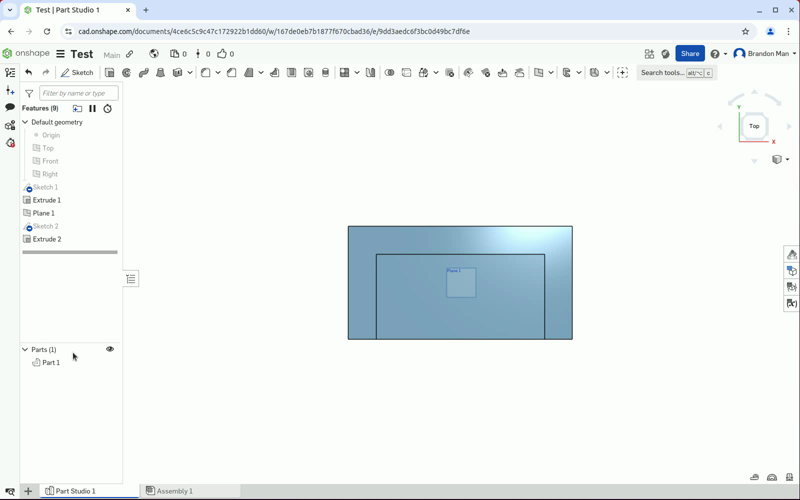
key(space)
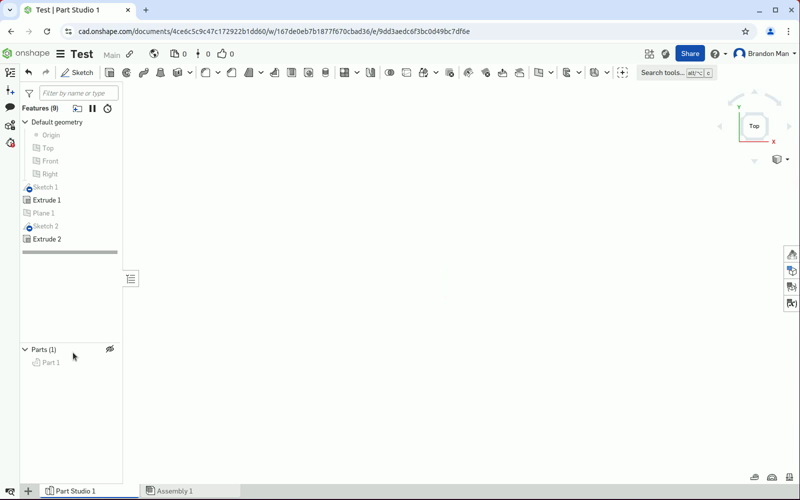
key_down(shift)
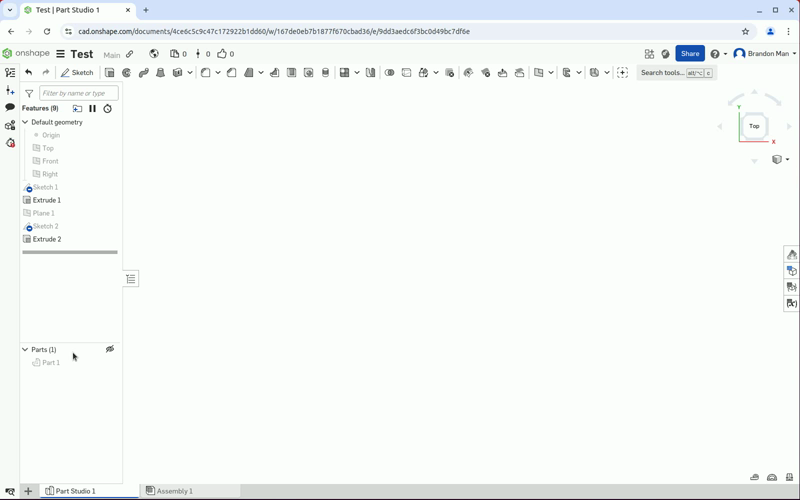
key(up)
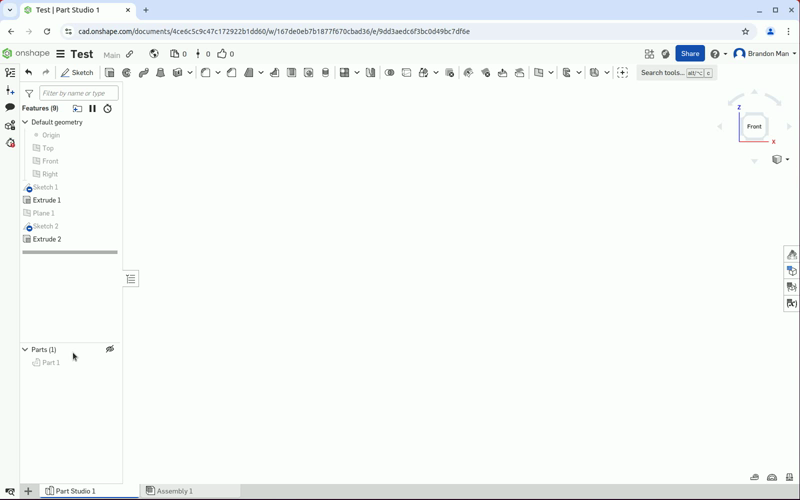
key_up(shift)
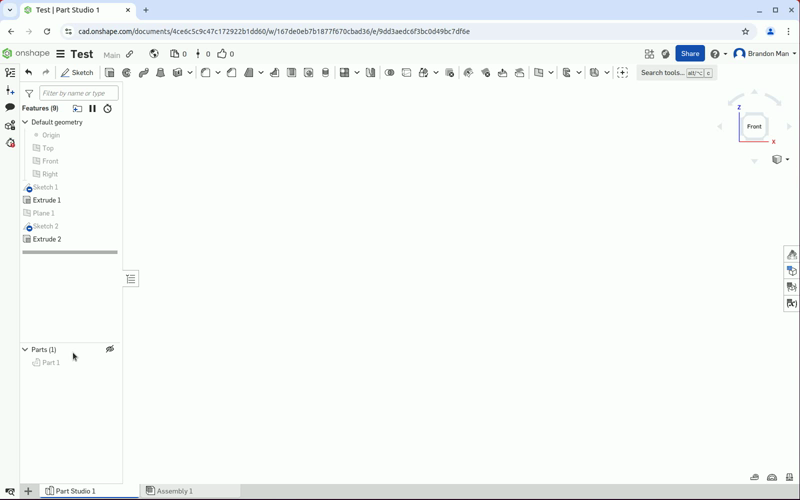
key(space)
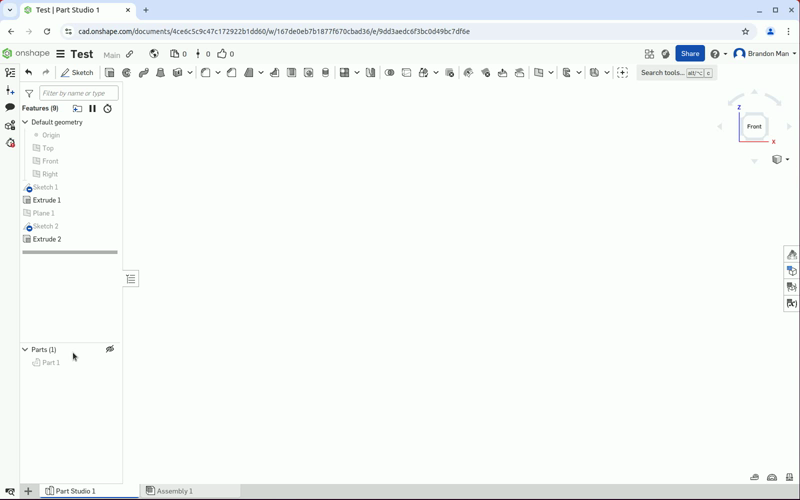
key_down(shift)
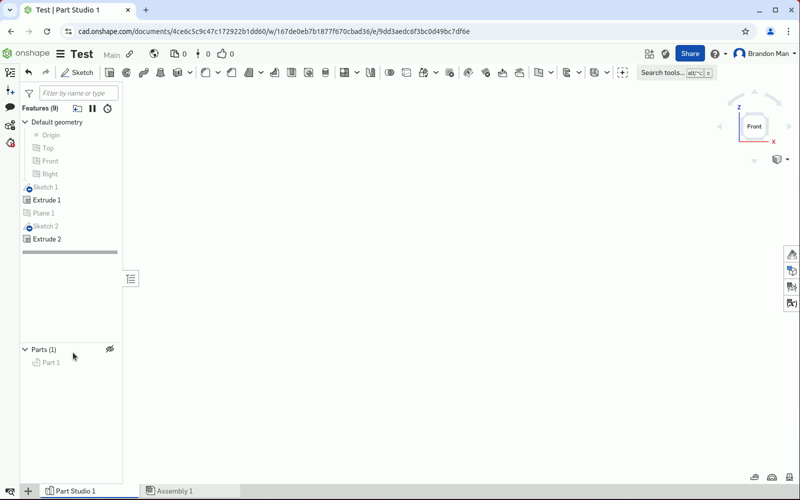
key(left)
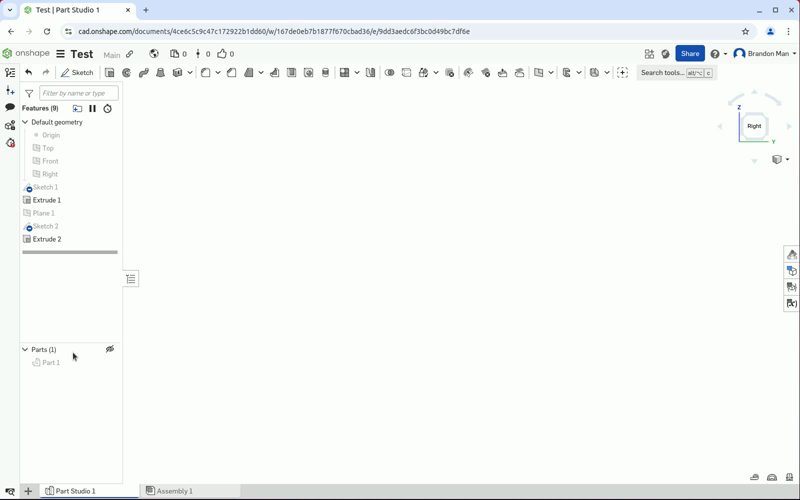
key_up(shift)
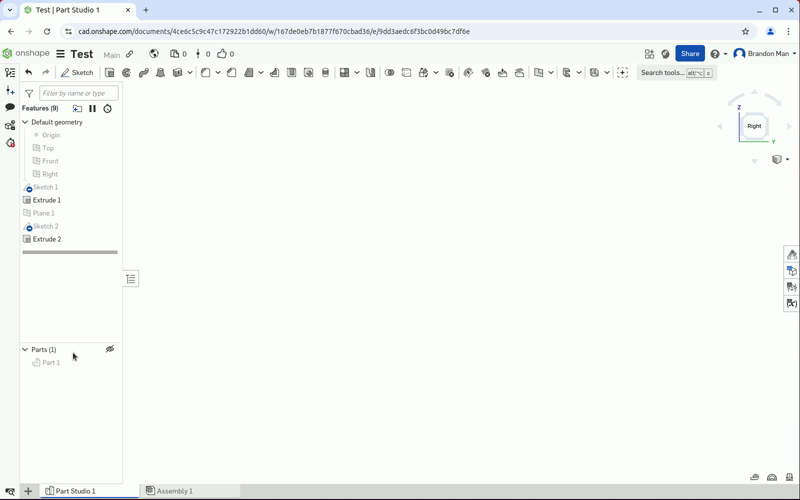
mouse_move(73, 352)
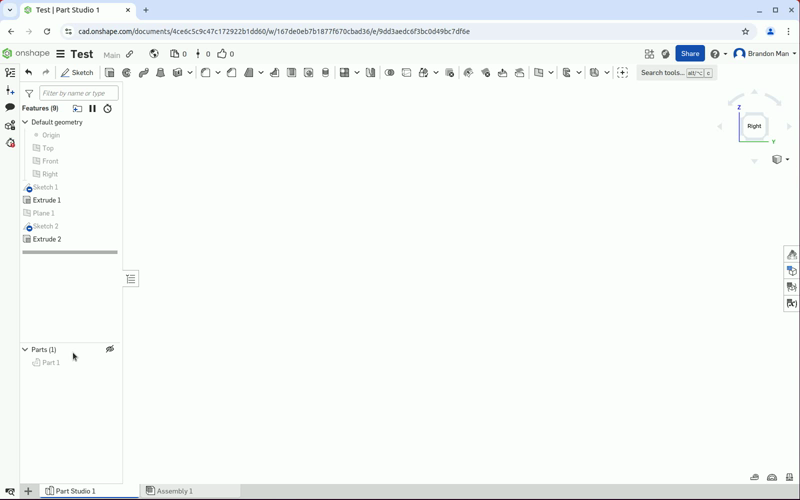
key(shift+y)
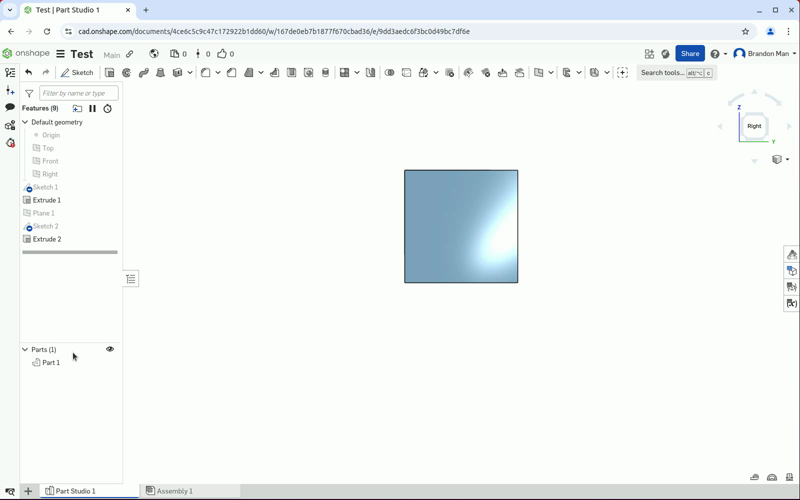
mouse_move(541, 75)
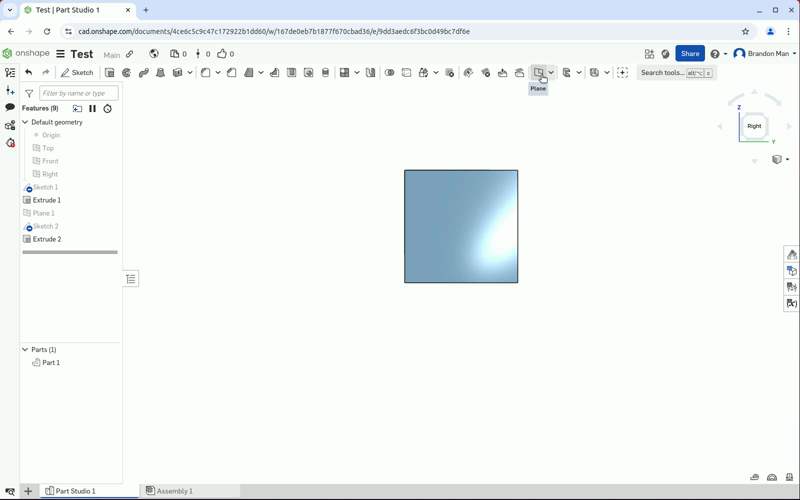
click(541, 75)
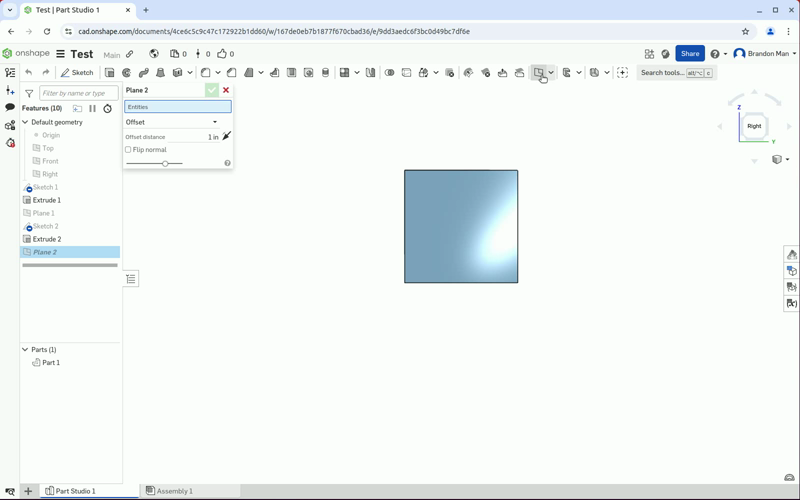
mouse_move(73, 176)
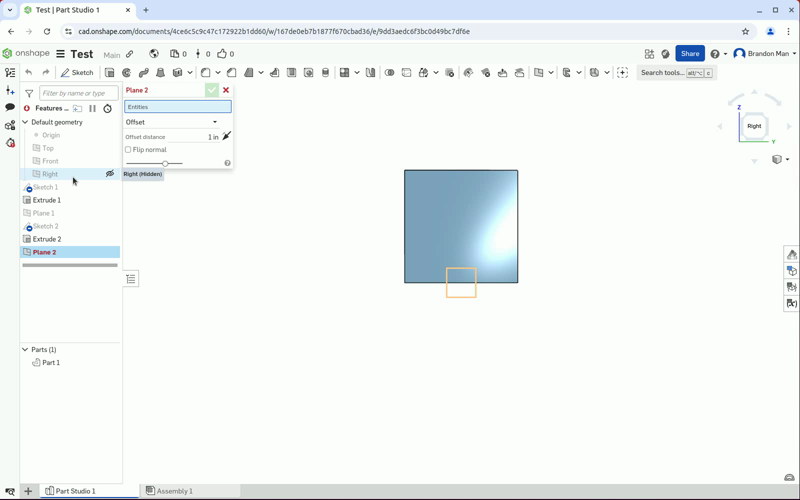
click(73, 176)
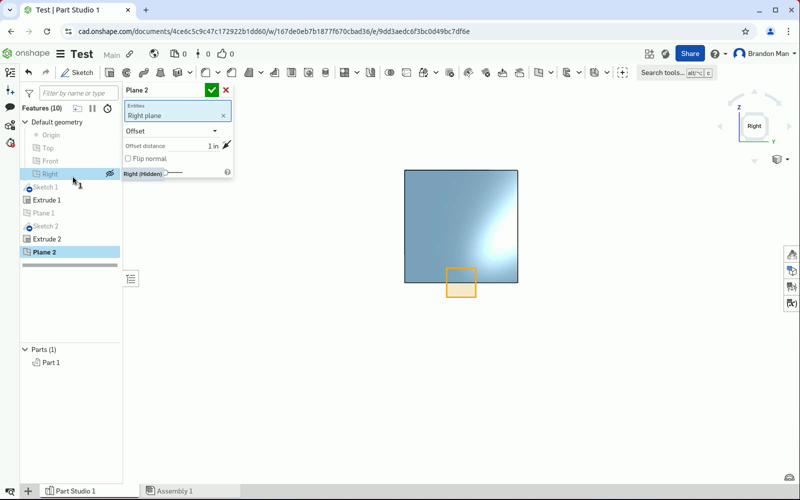
key(tab, 2)
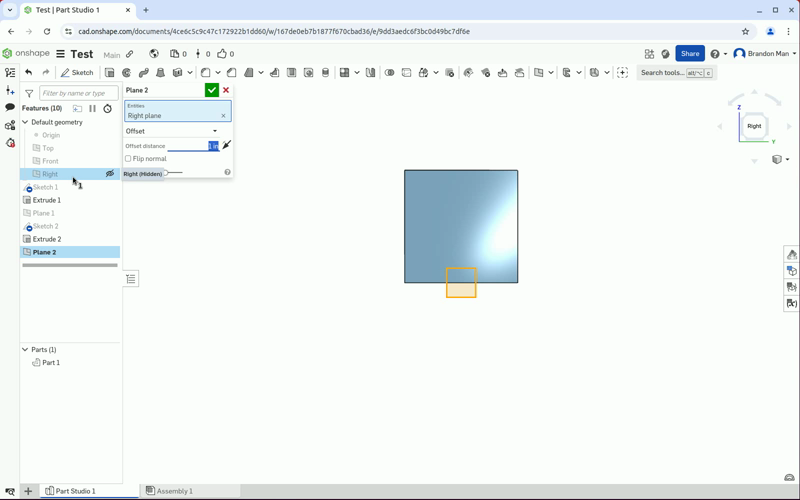
text(17.316)
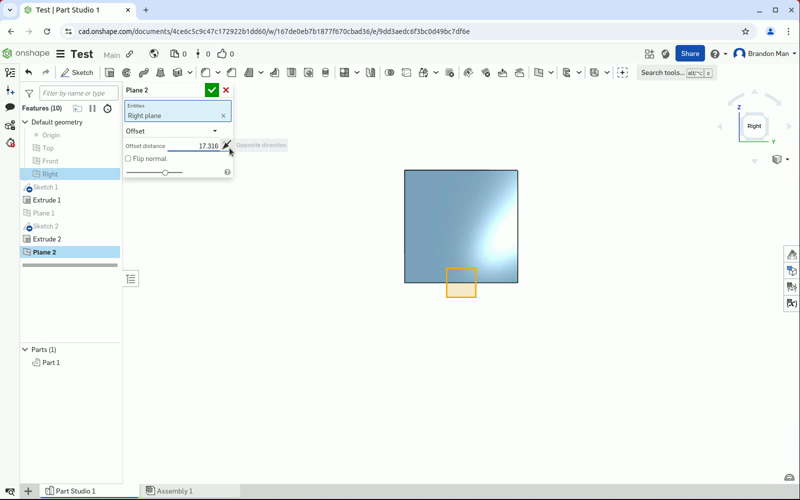
mouse_move(229, 147)
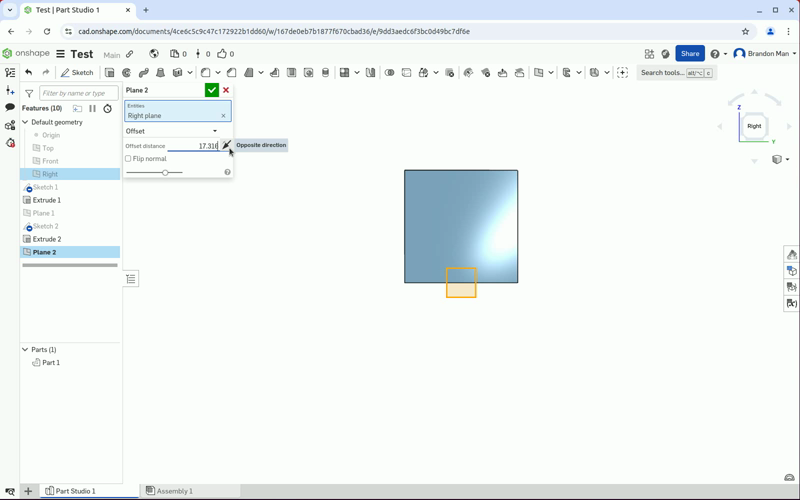
click(229, 147)
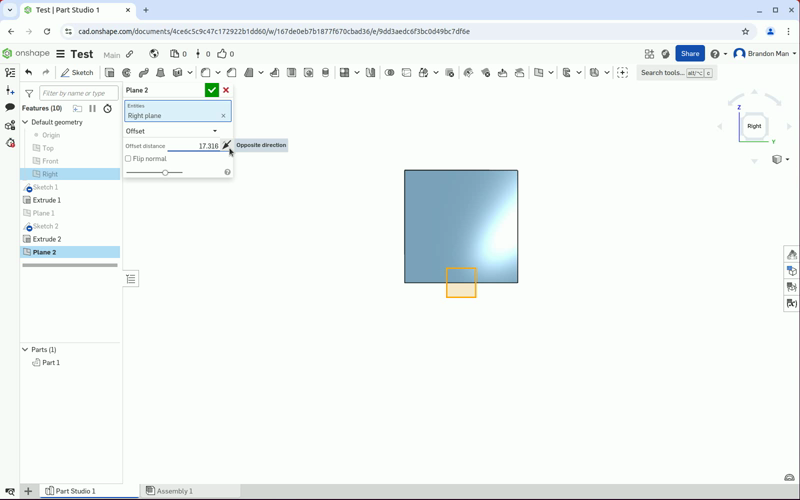
key(enter, 2)
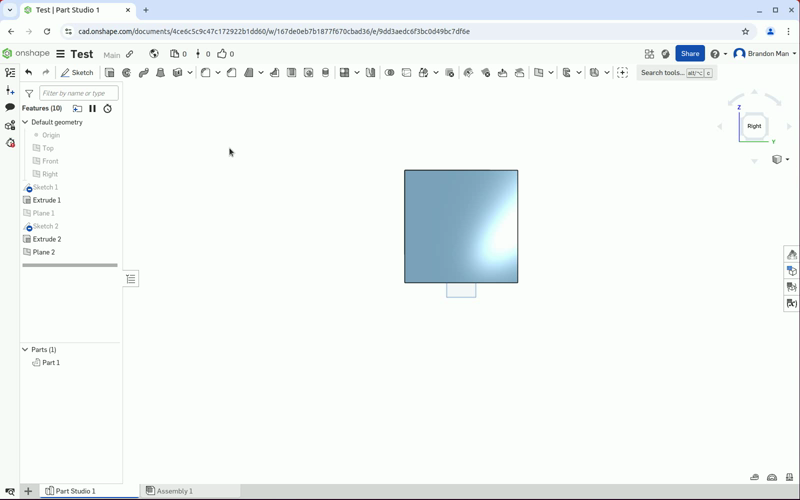
key(shift+s)
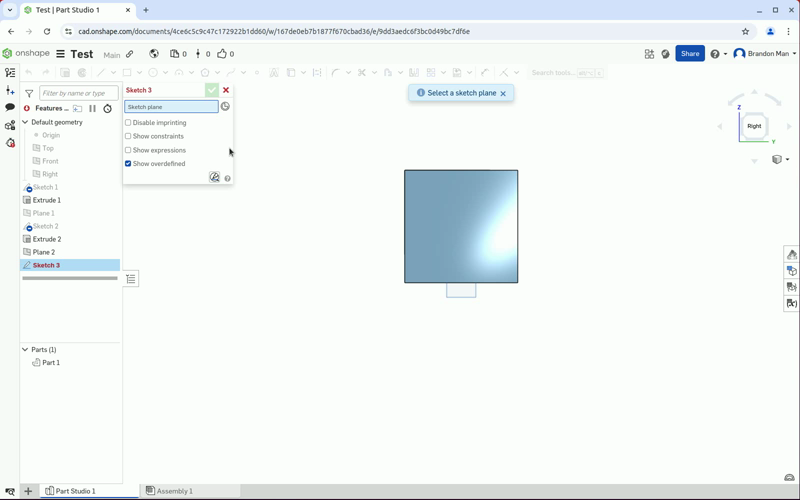
mouse_move(73, 254)
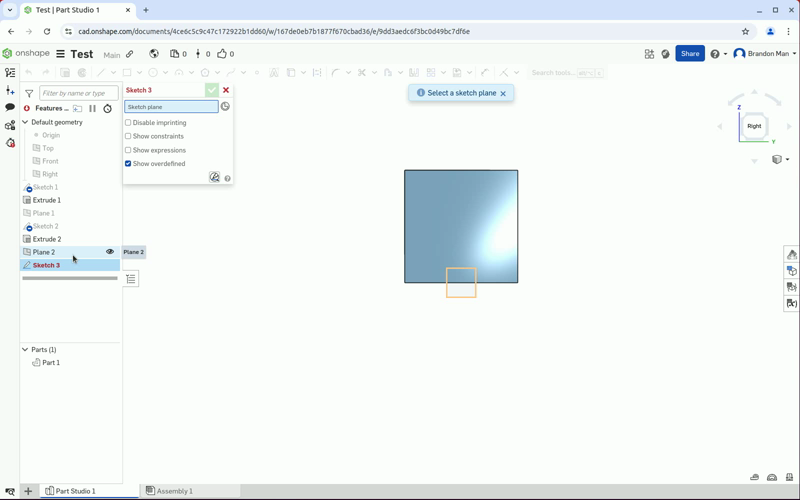
click(73, 254)
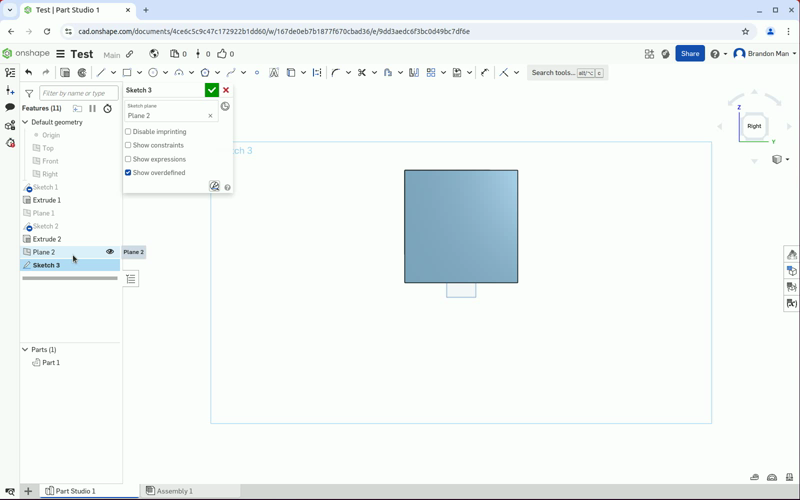
mouse_move(73, 352)
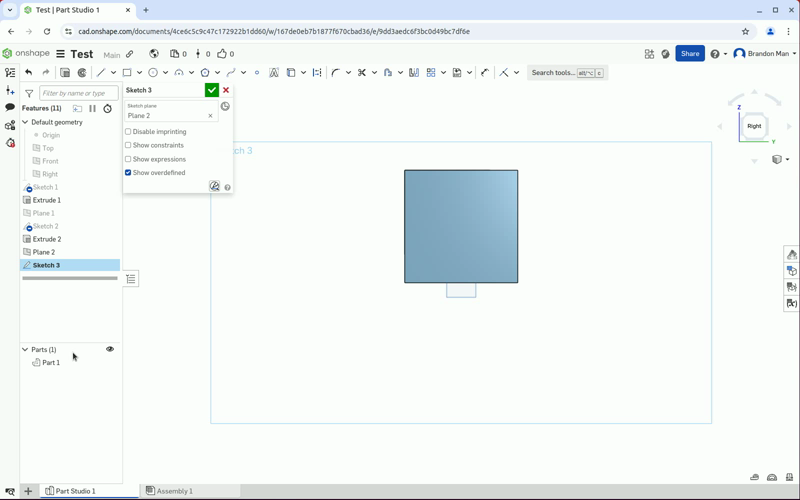
key(y)
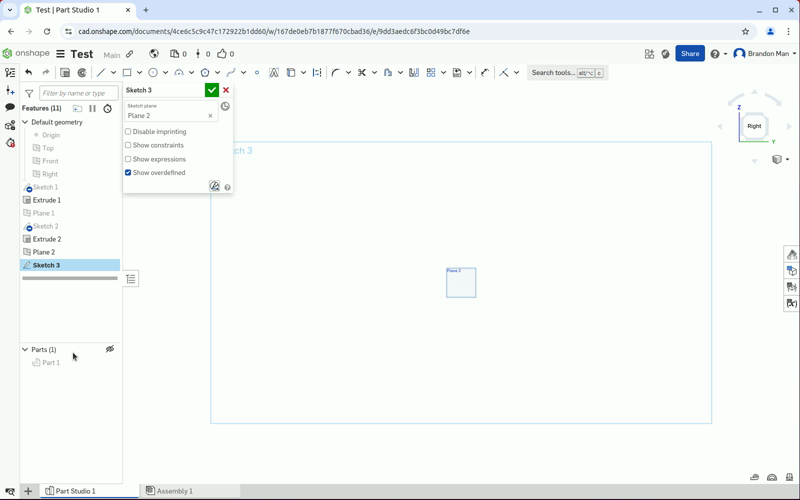
key(l)
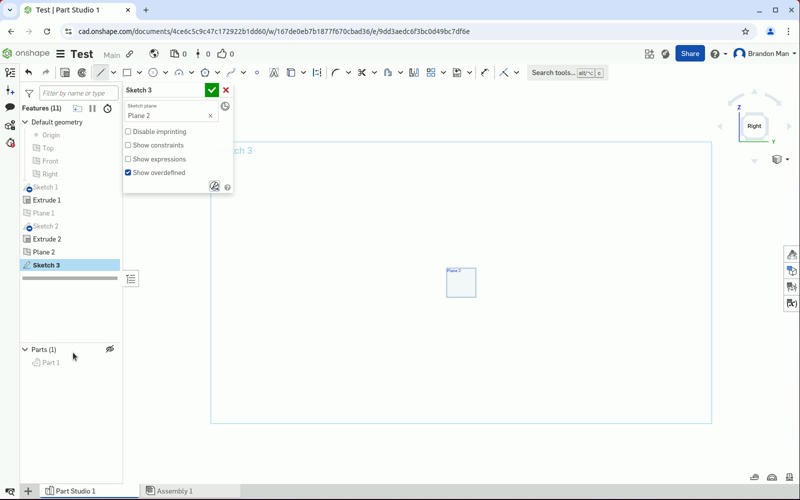
key_down(shift)
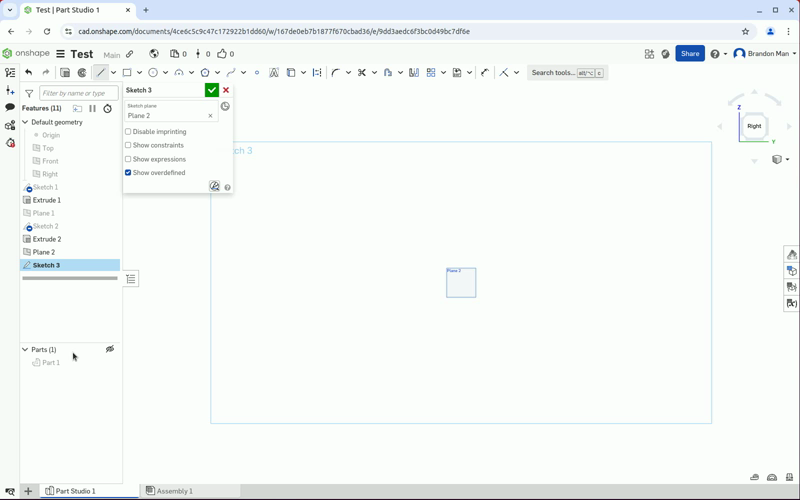
mouse_move(404, 254)
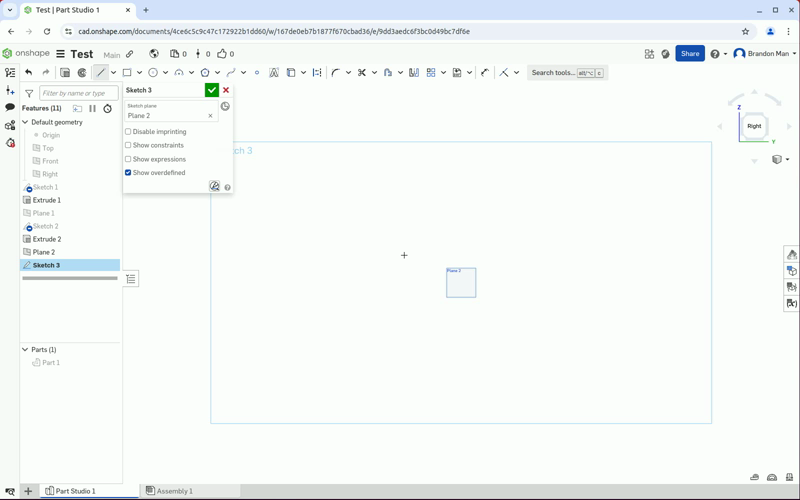
click(404, 254)
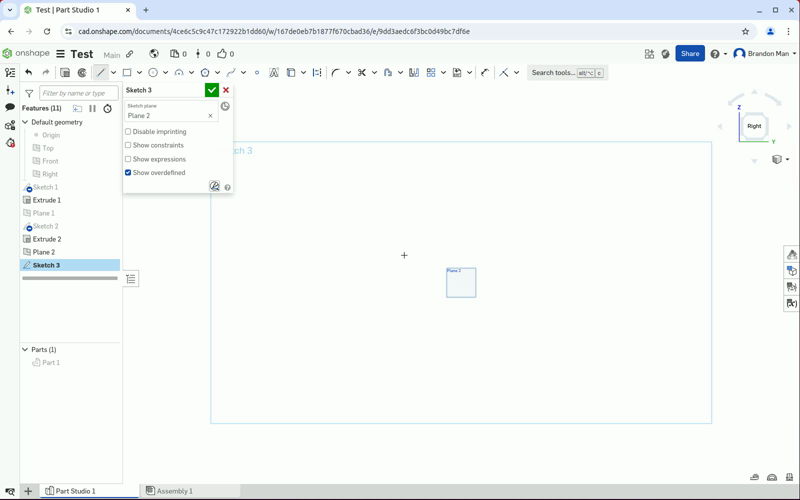
key_up(shift)
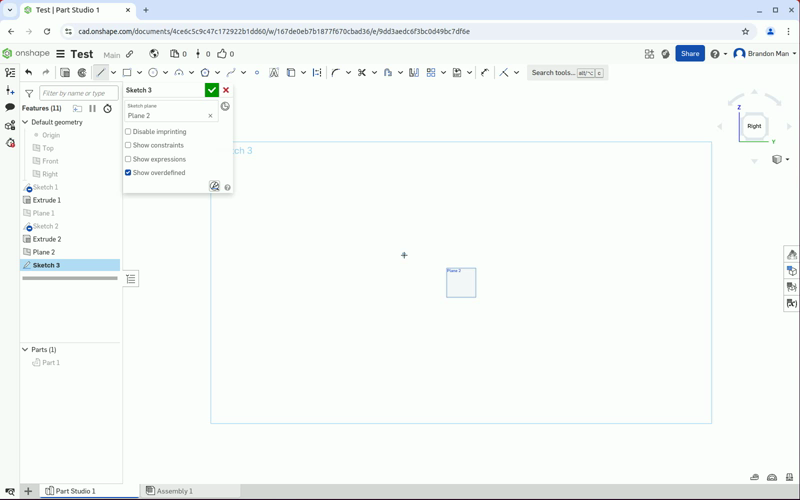
key_down(shift)
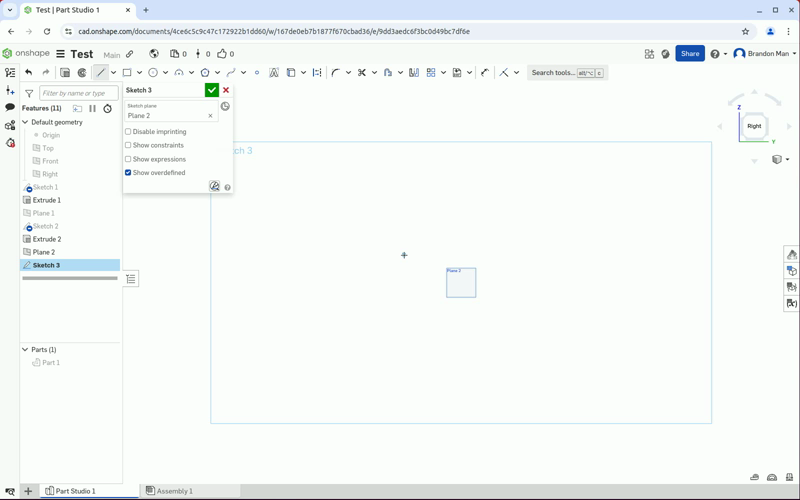
mouse_move(489, 254)
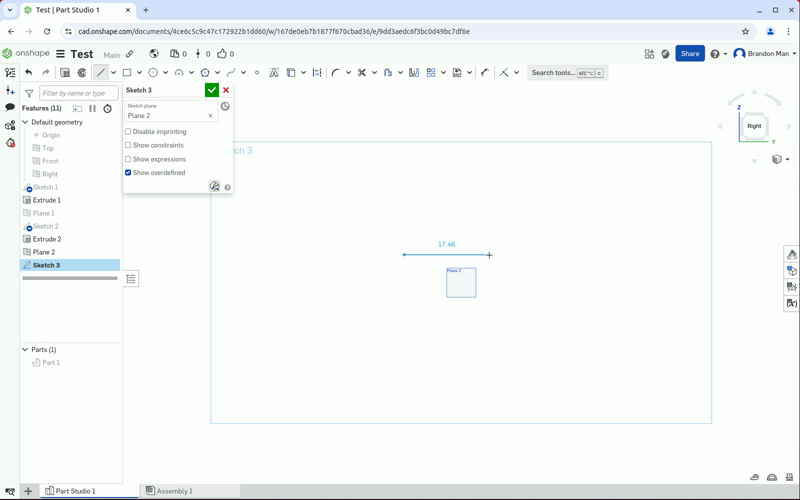
click(489, 254)
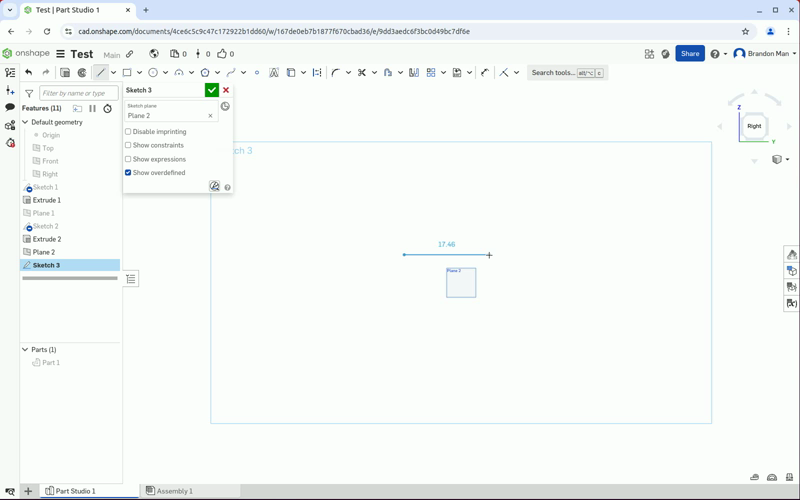
key_up(shift)
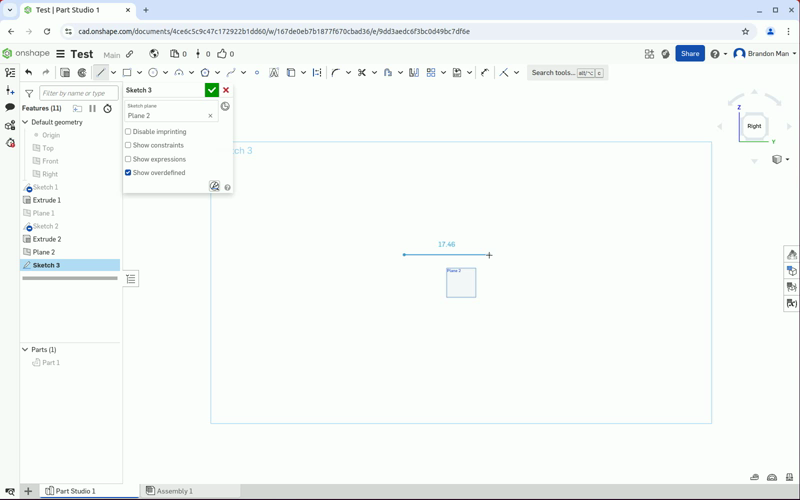
key_down(shift)
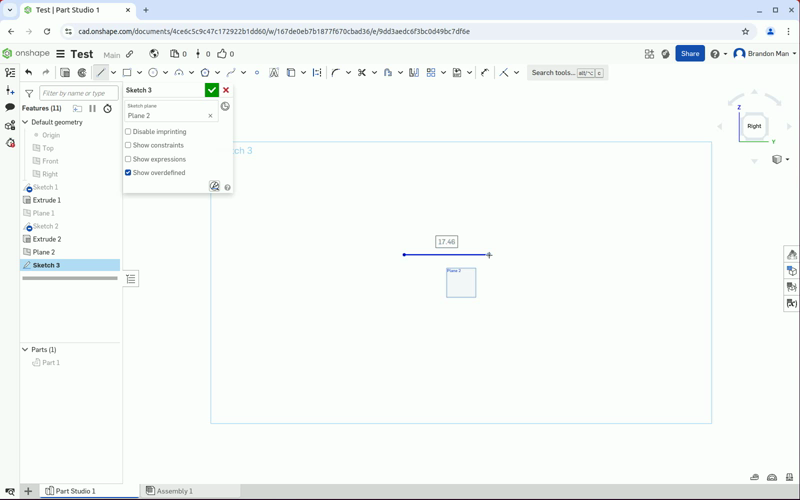
mouse_move(489, 170)
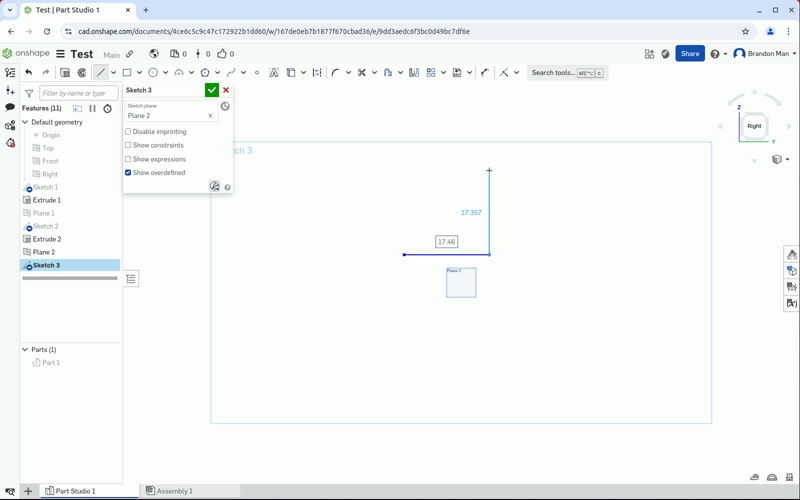
click(489, 170)
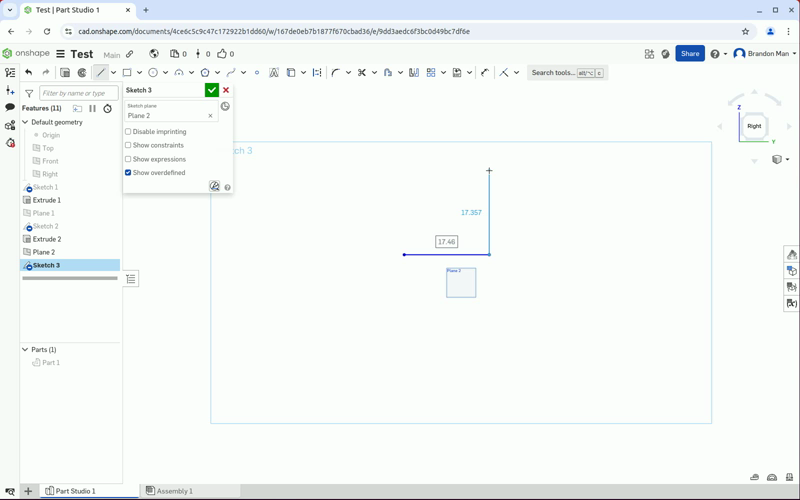
key_up(shift)
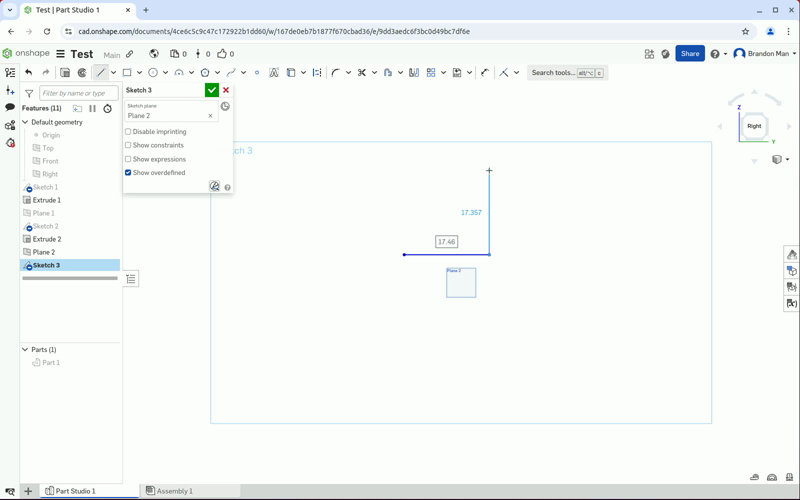
key_down(shift)
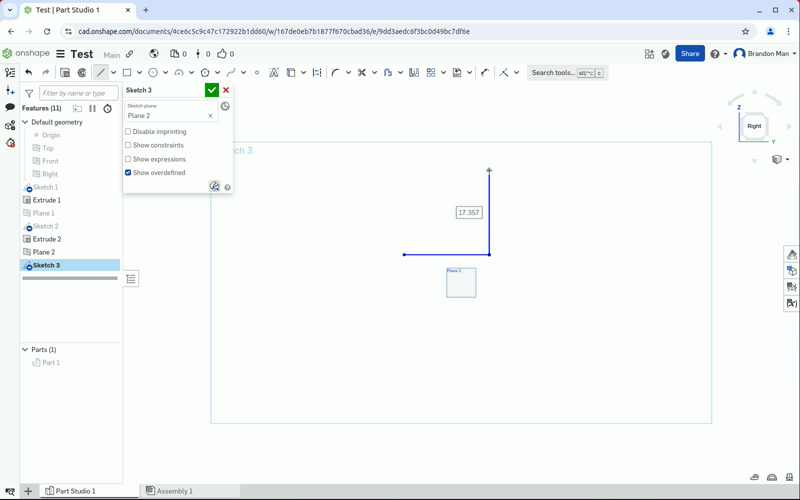
mouse_move(404, 254)
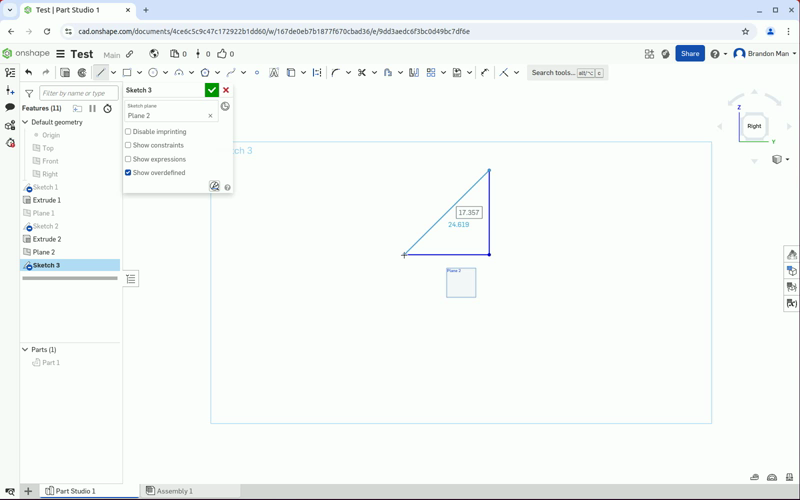
key_up(shift)
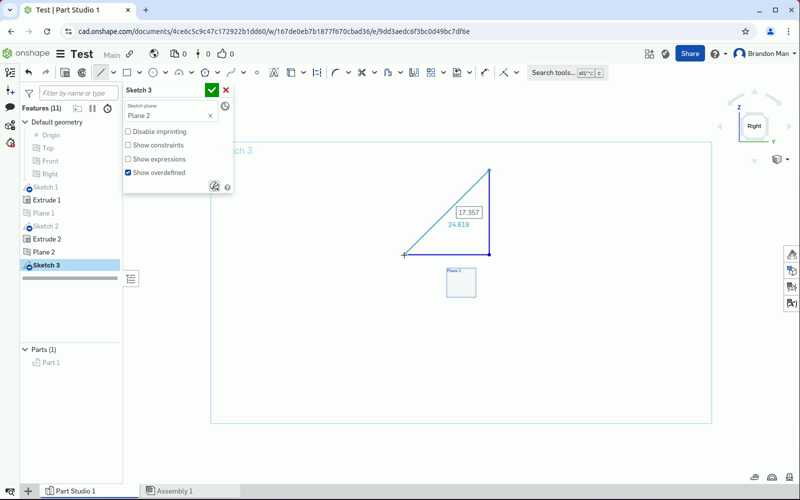
click(404, 254)
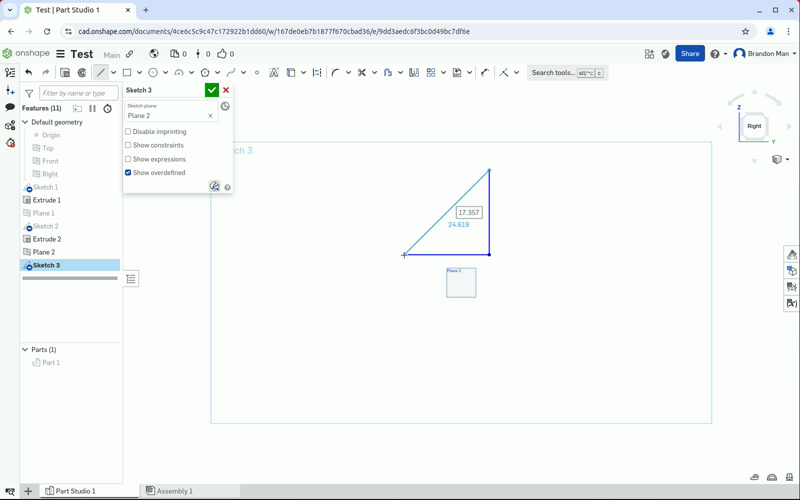
key(esc)
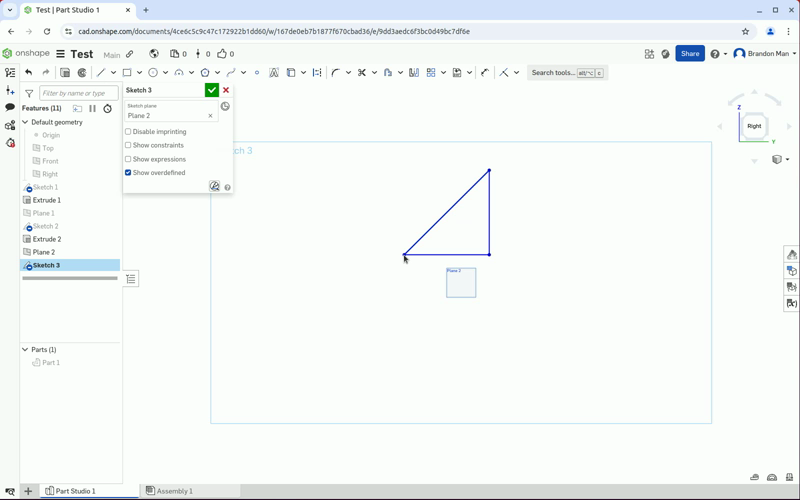
mouse_move(474, 245)
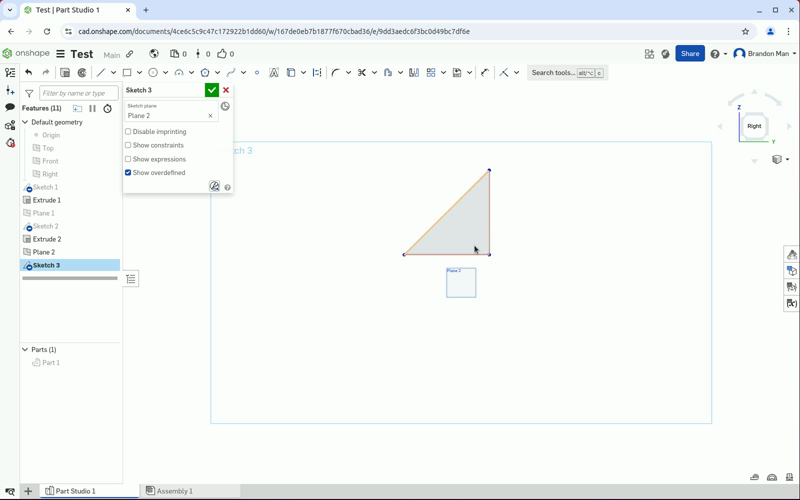
click(474, 245)
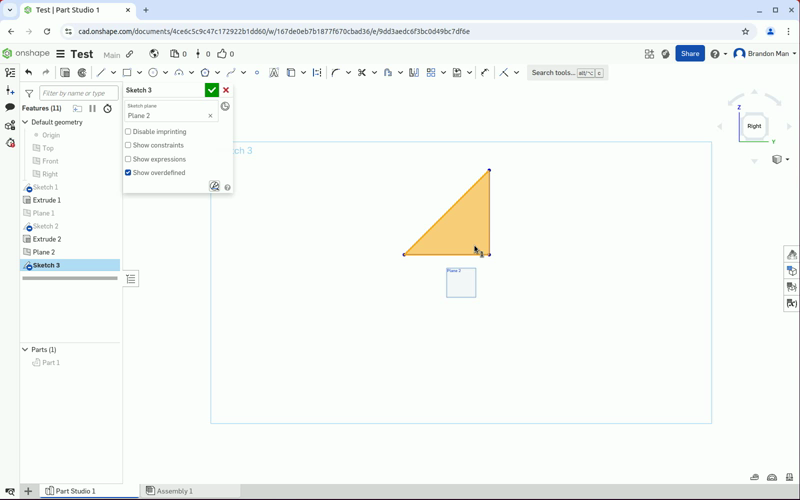
mouse_move(73, 352)
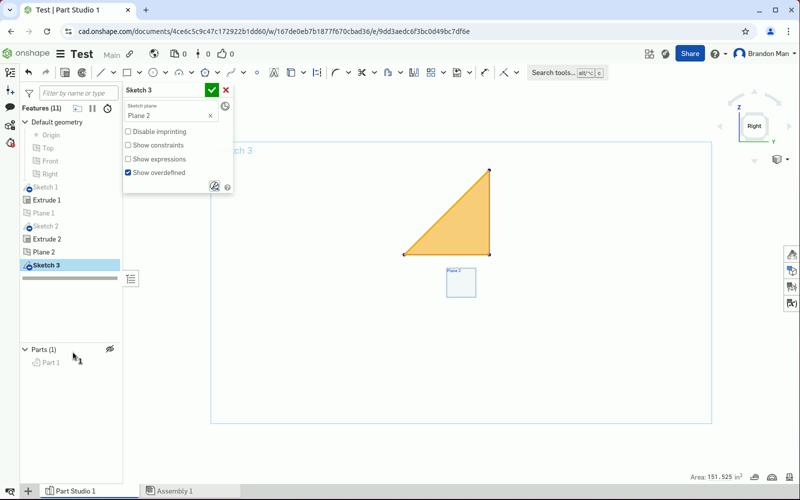
key(shift+y)
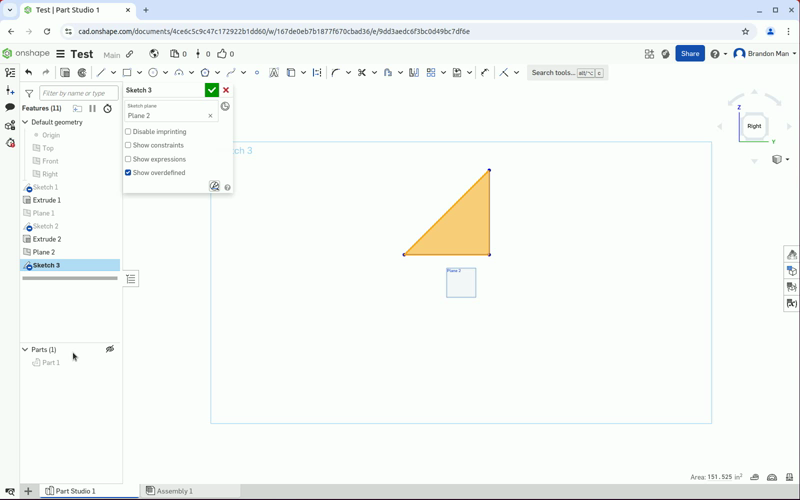
key(shift+e)
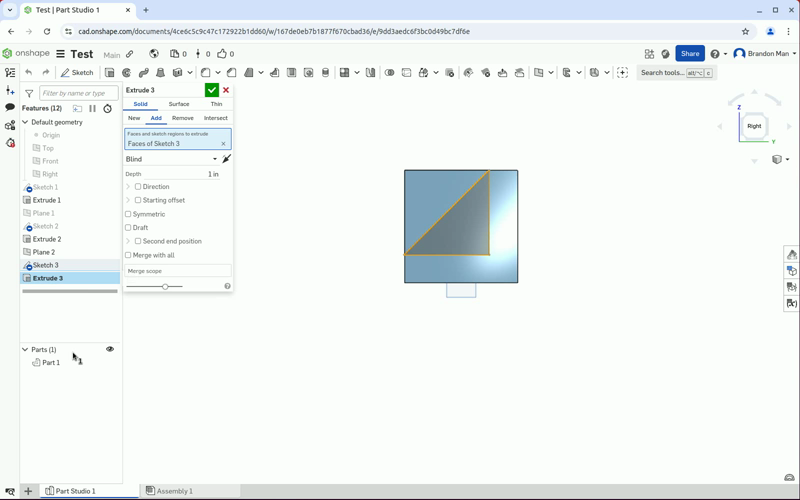
mouse_move(143, 106)
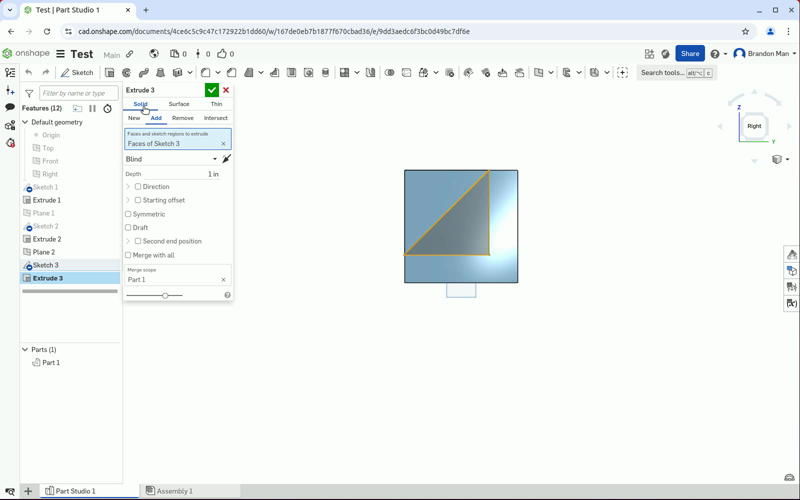
click(143, 106)
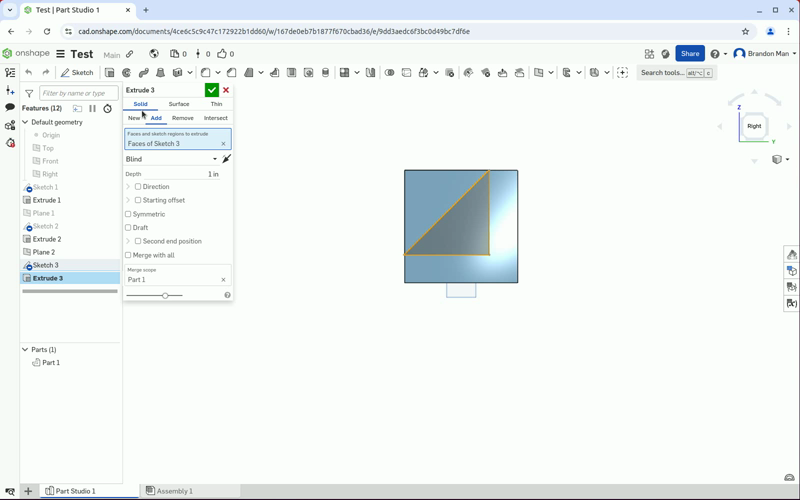
mouse_move(137, 120)
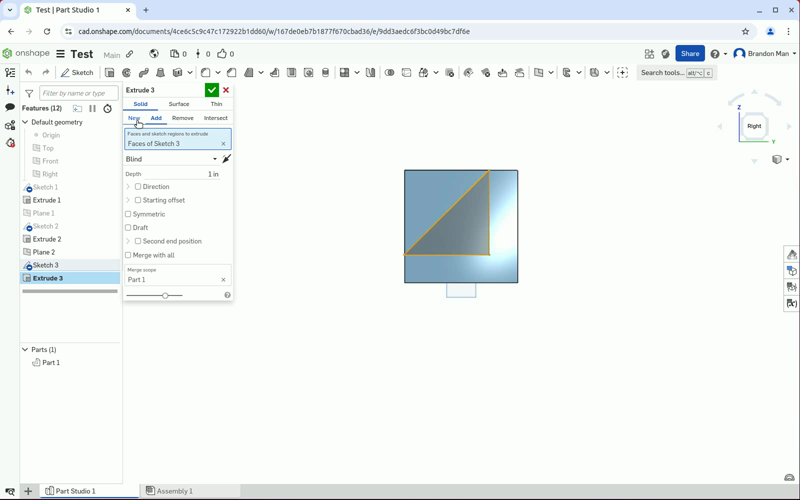
click(137, 120)
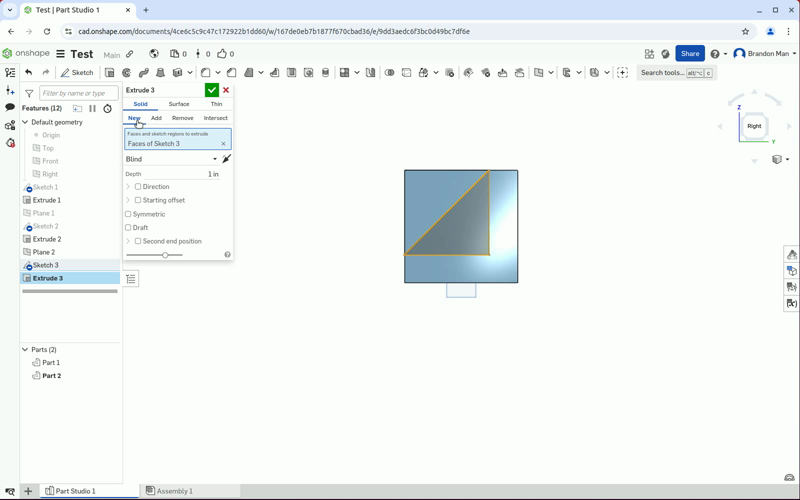
key(tab, 4)
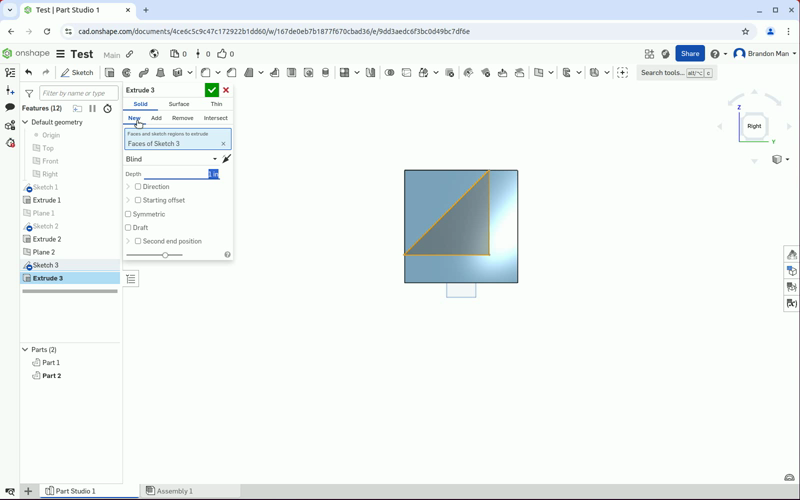
text(30.57)
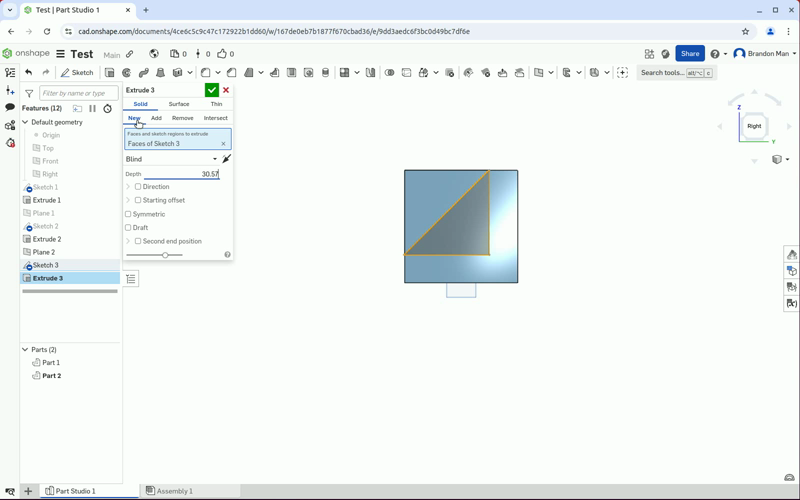
key(enter)
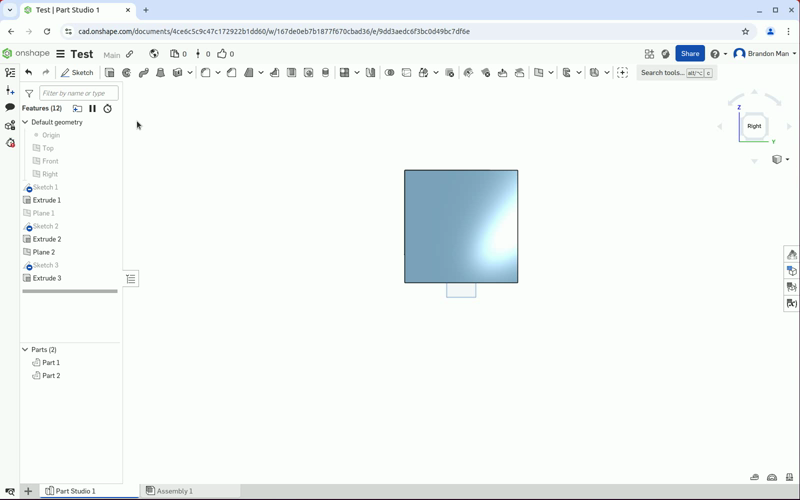
key(shift+h)
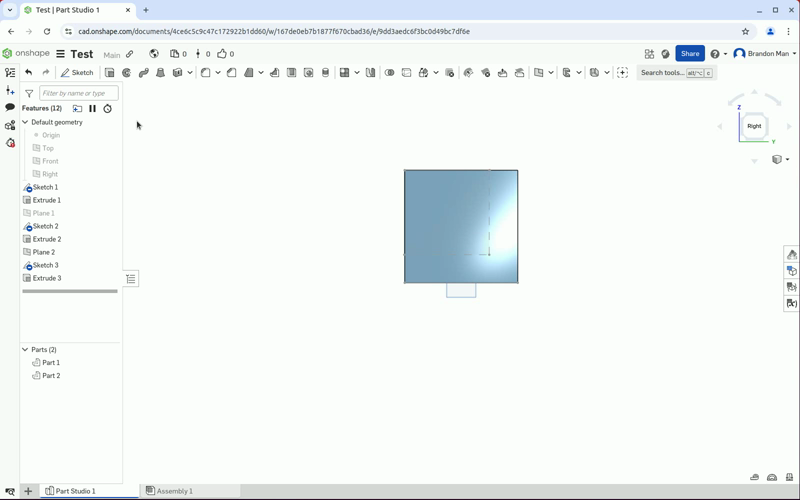
key(shift+h)
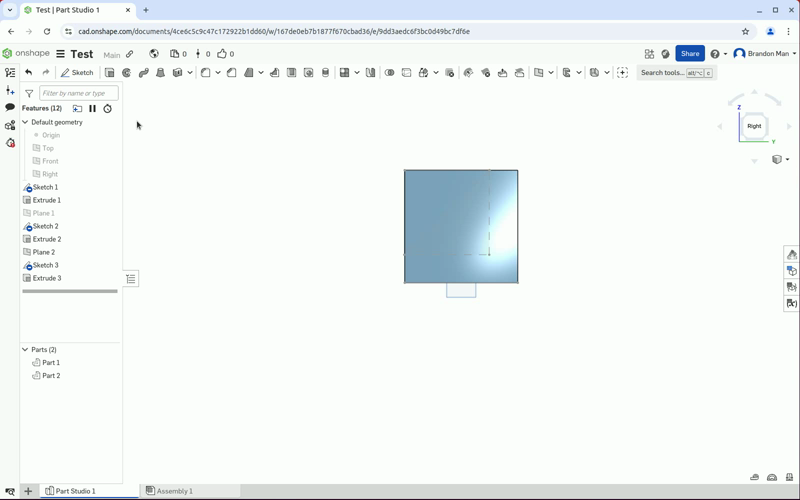
key(shift+7)
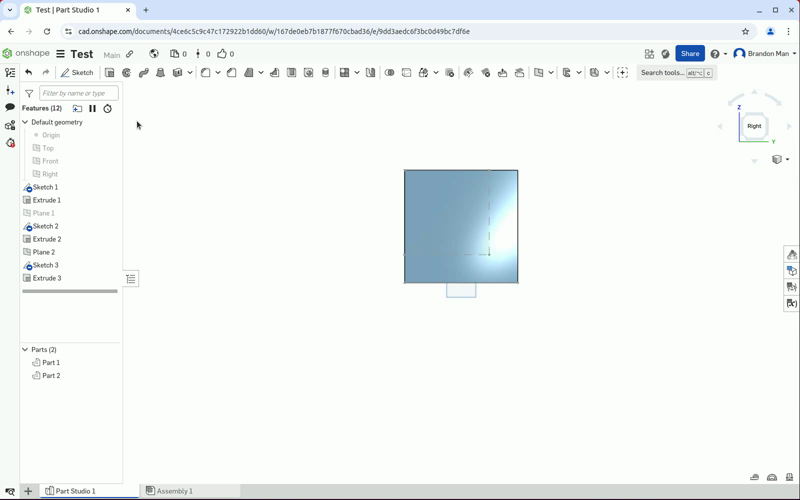
key(right, 2)
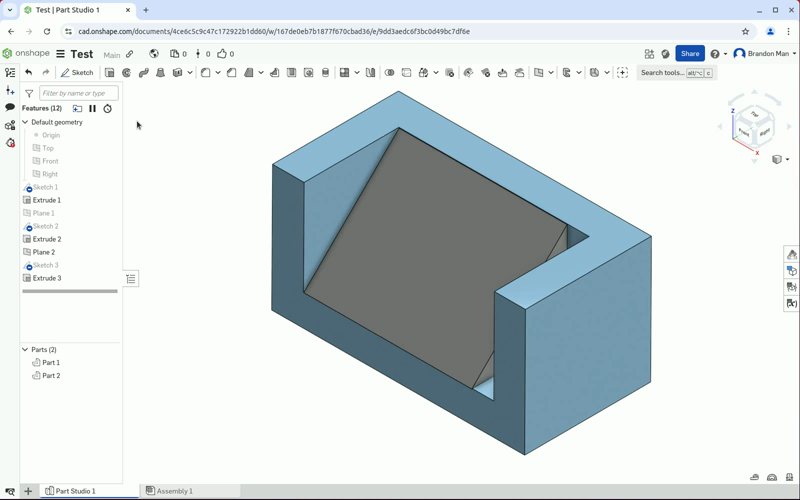
key(down, 2)
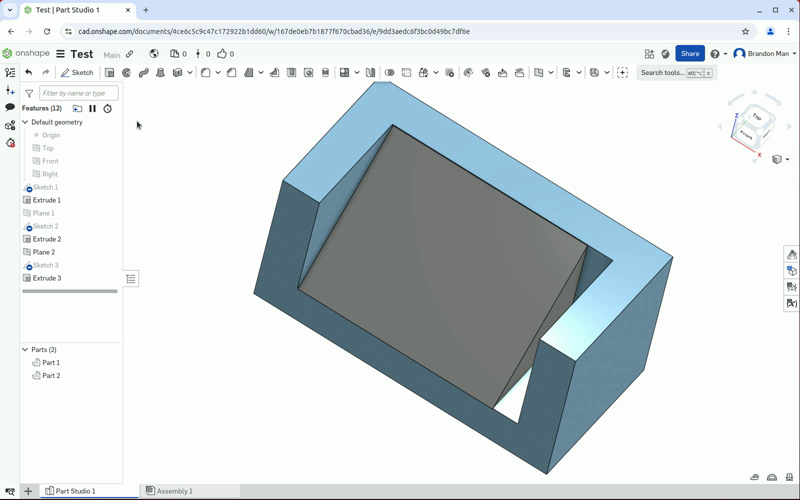
key(up, 2)
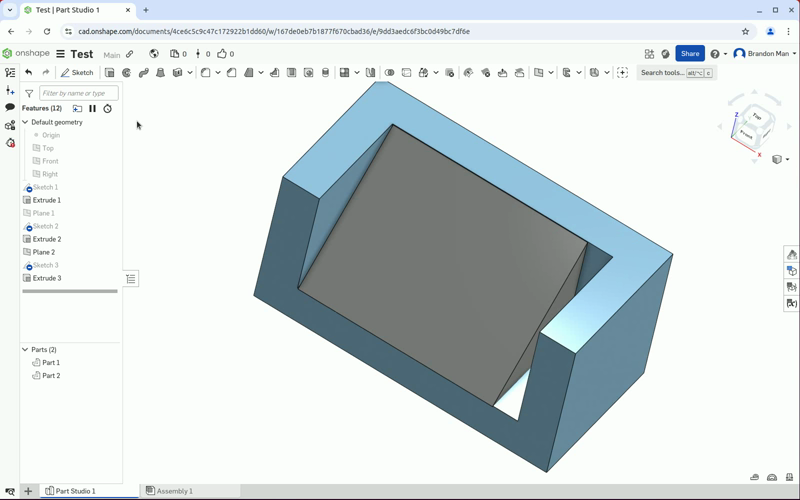
key(left, 2)
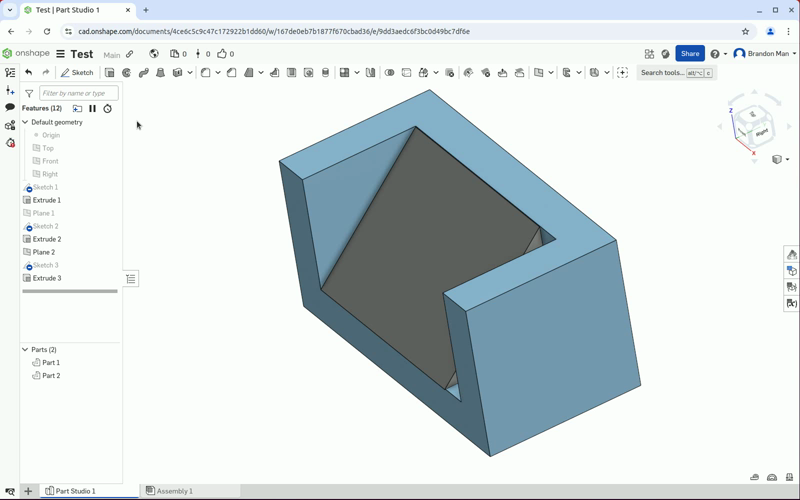
mouse_move(73, 189)
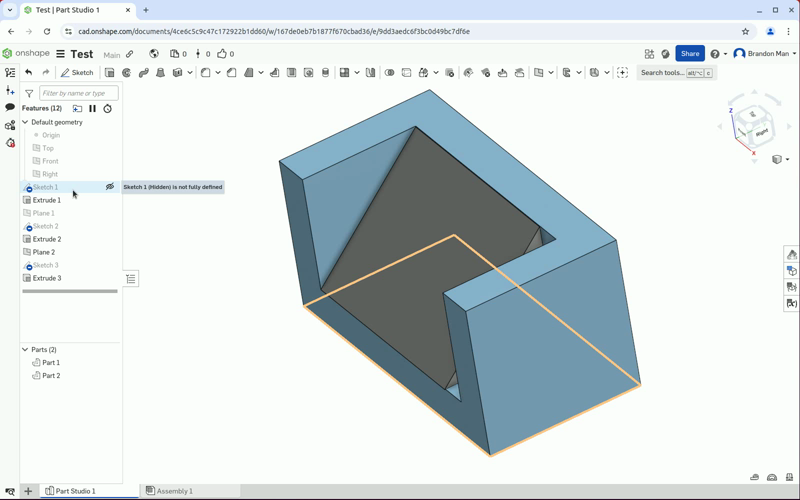
click(73, 189)